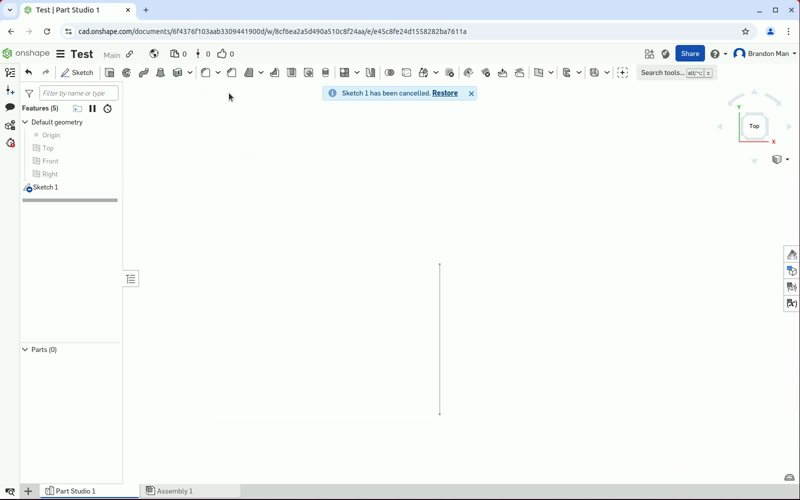
key(shift+h)
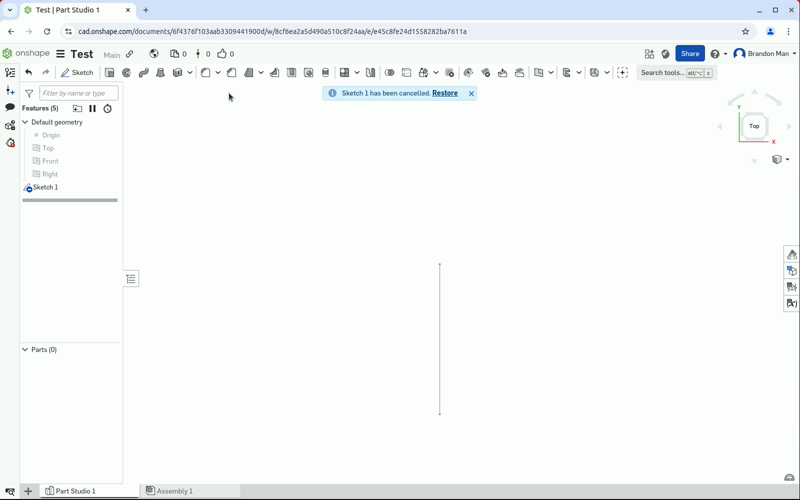
key(shift+s)
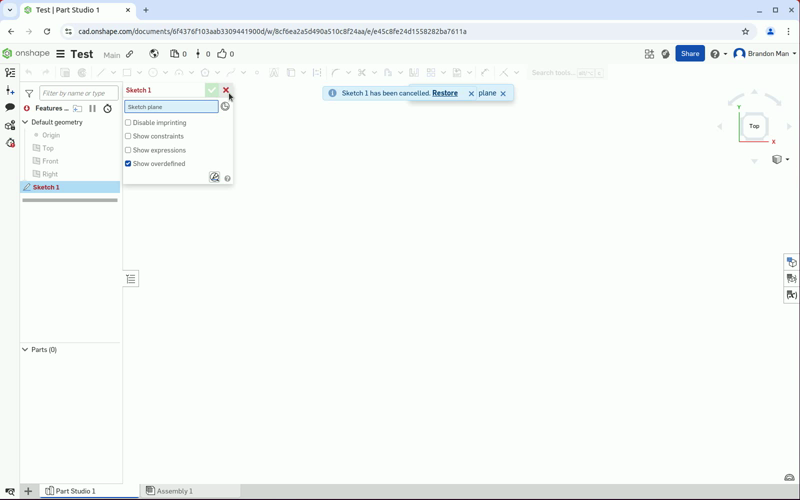
mouse_move(73, 150)
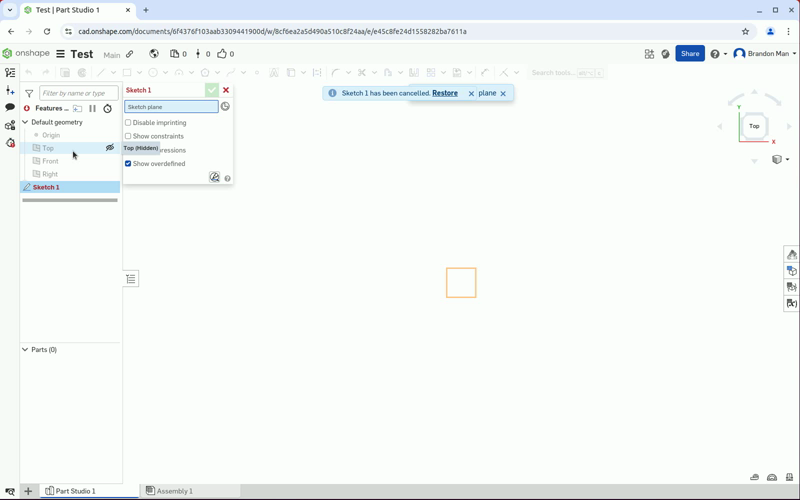
click(73, 150)
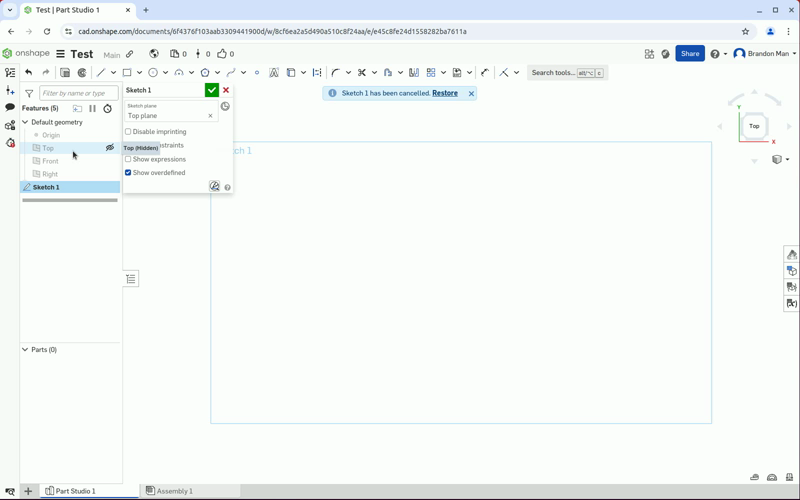
mouse_move(73, 352)
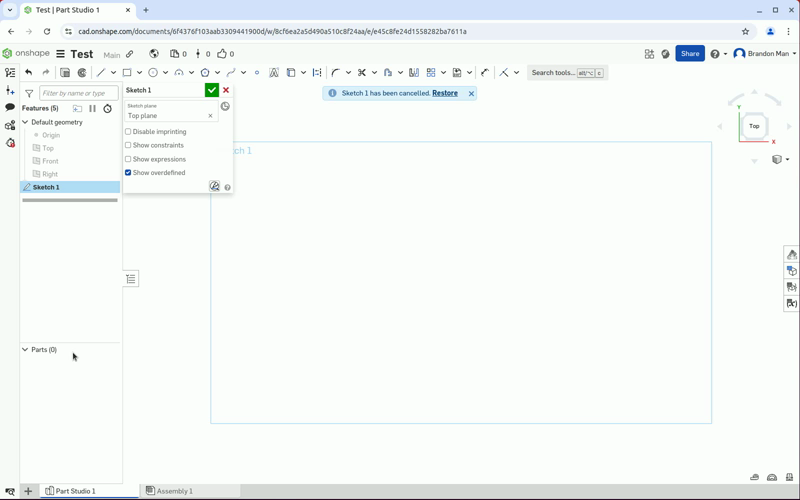
key(y)
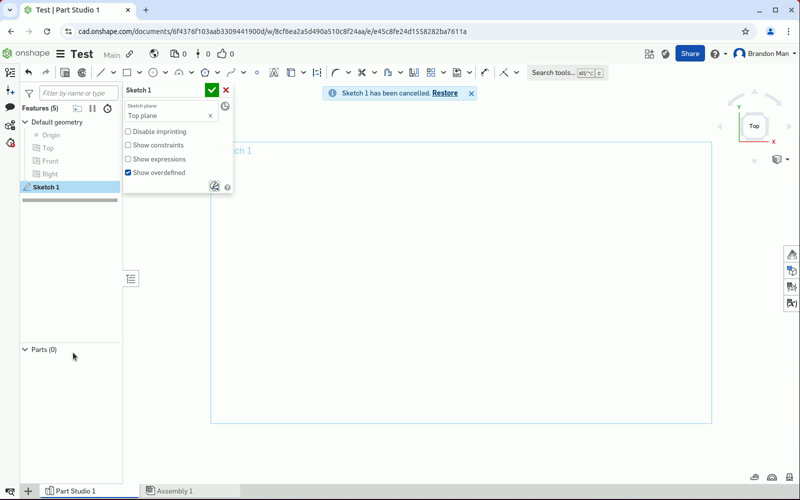
key(l)
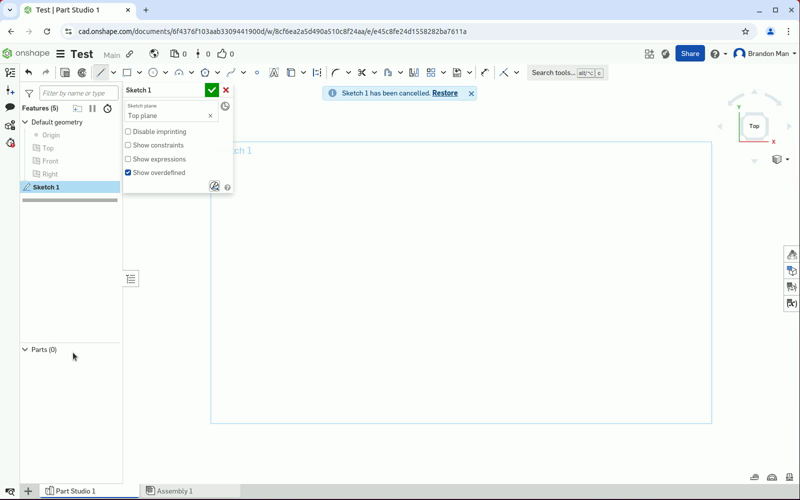
key_down(shift)
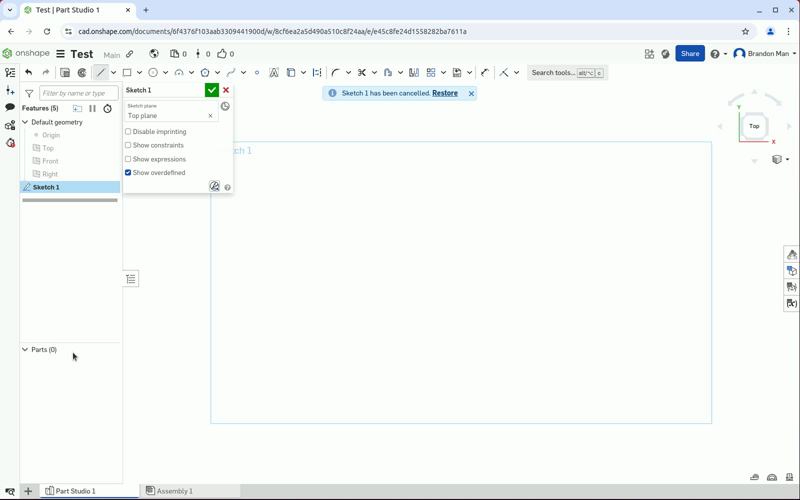
mouse_move(365, 286)
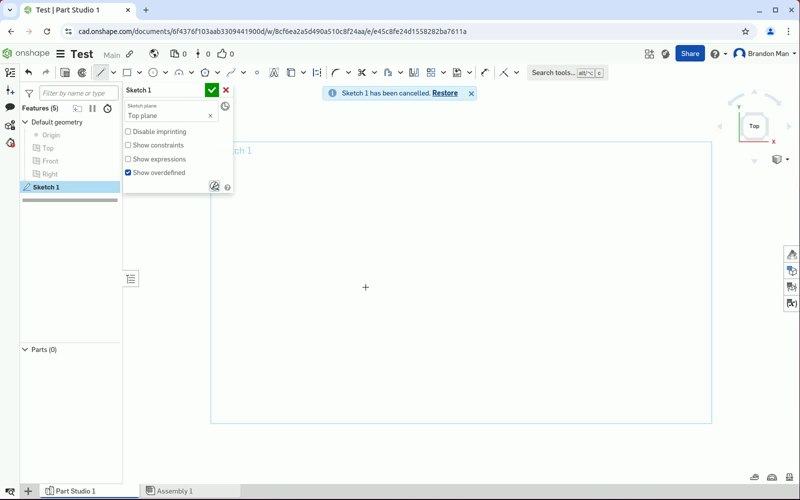
click(365, 286)
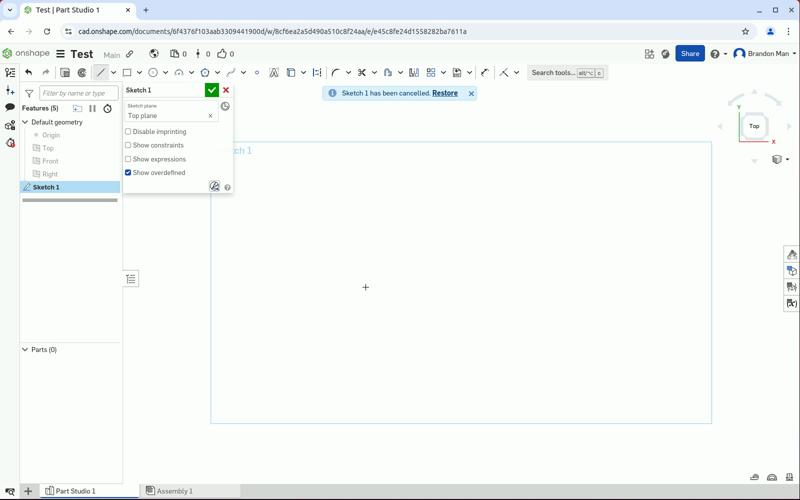
key_up(shift)
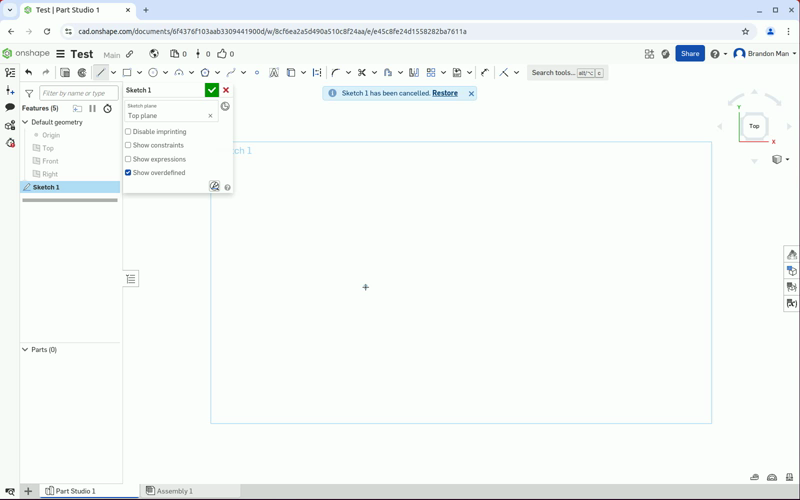
key_down(shift)
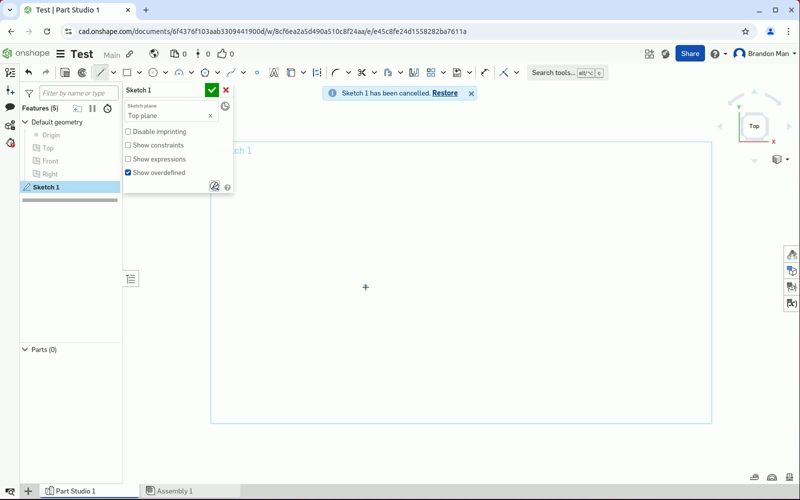
mouse_move(555, 286)
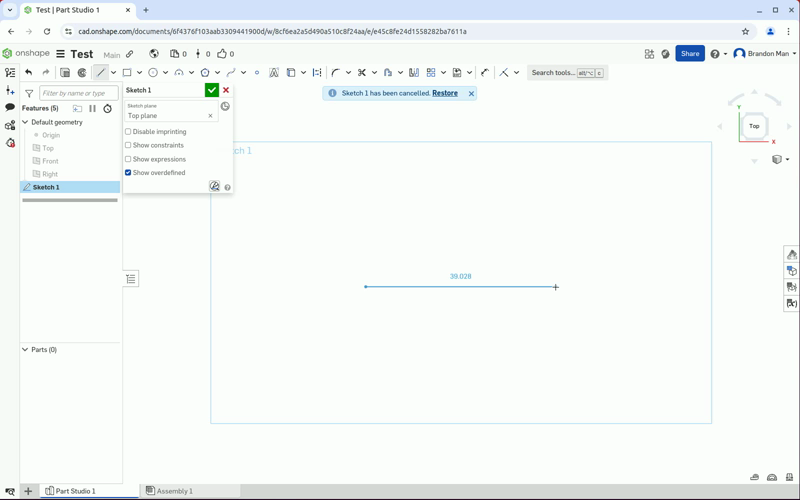
click(555, 286)
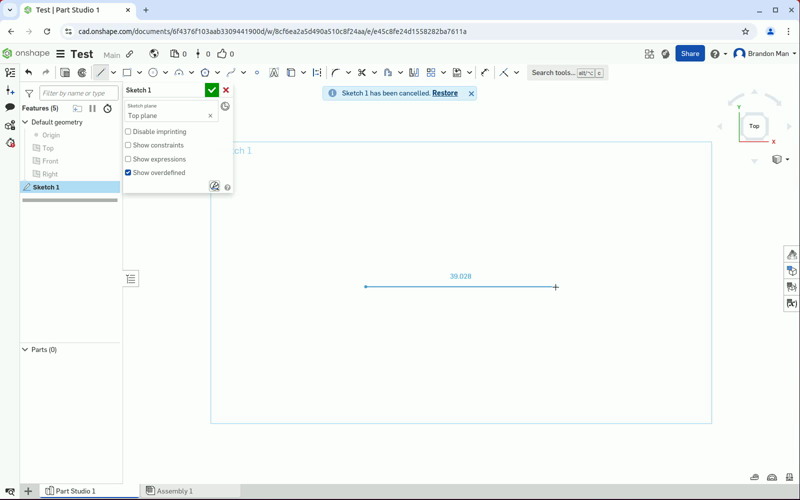
key_up(shift)
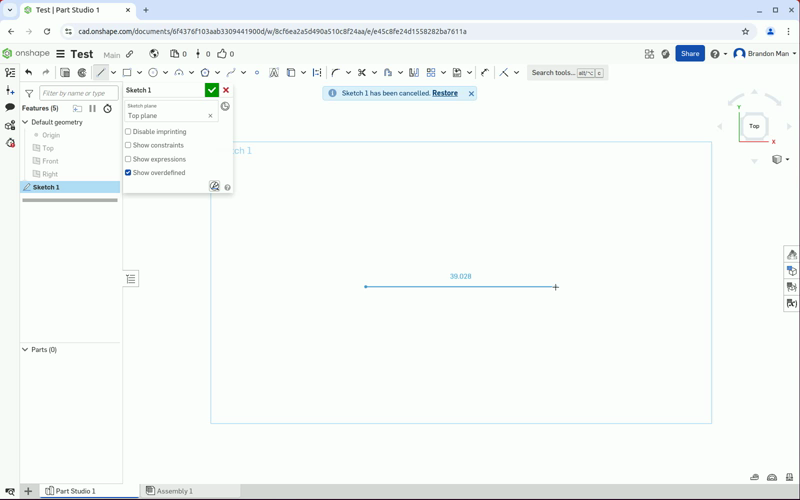
key_down(shift)
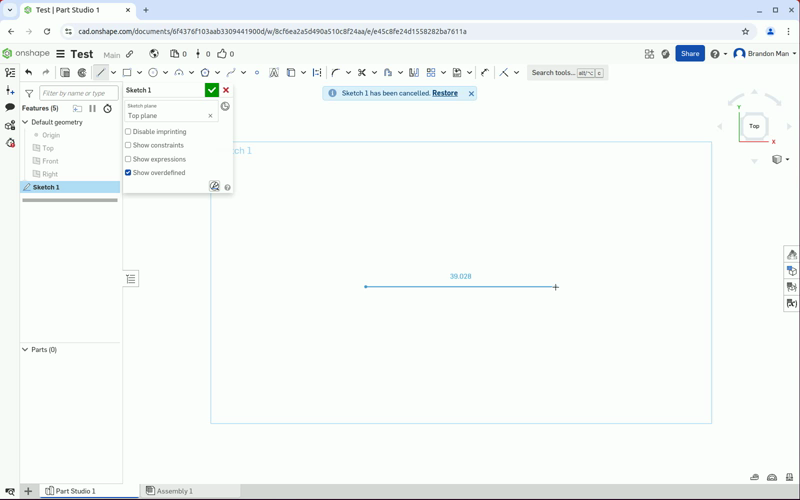
mouse_move(585, 286)
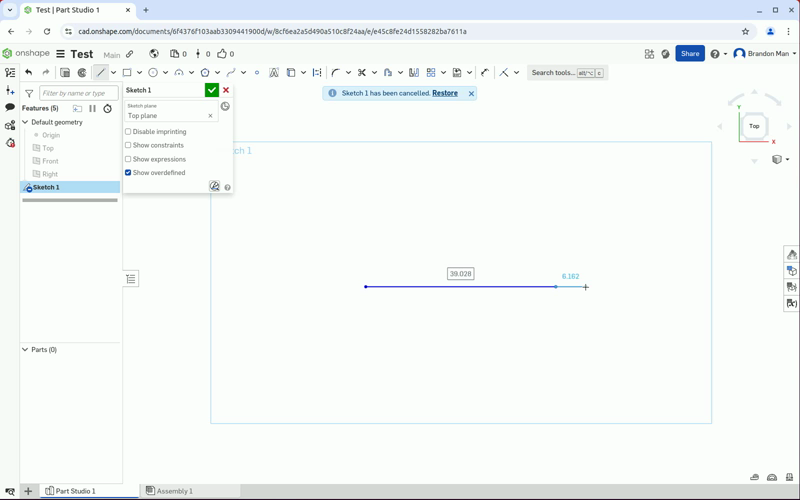
mouse_move(555, 280)
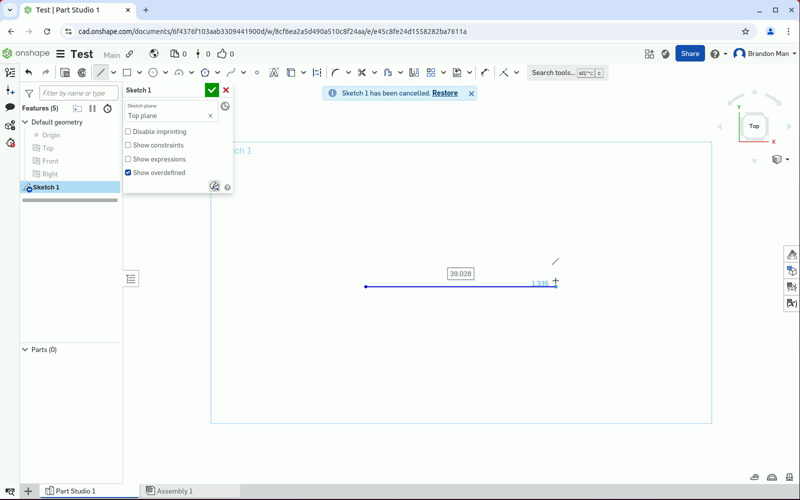
scroll(6)
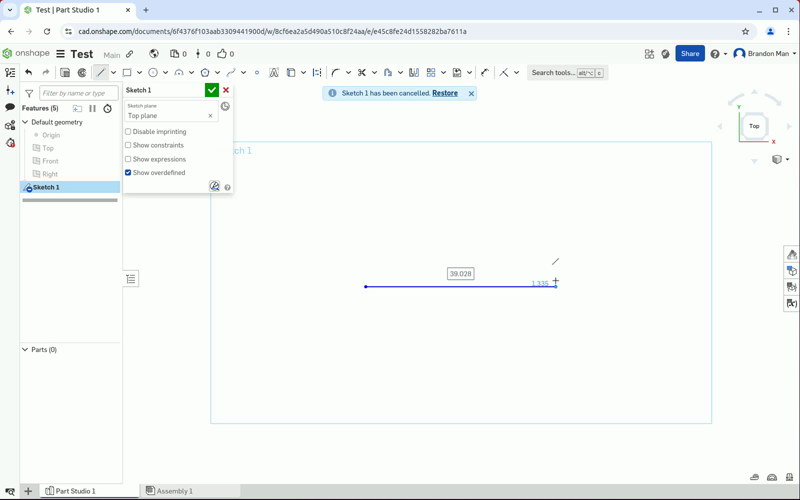
scroll(6)
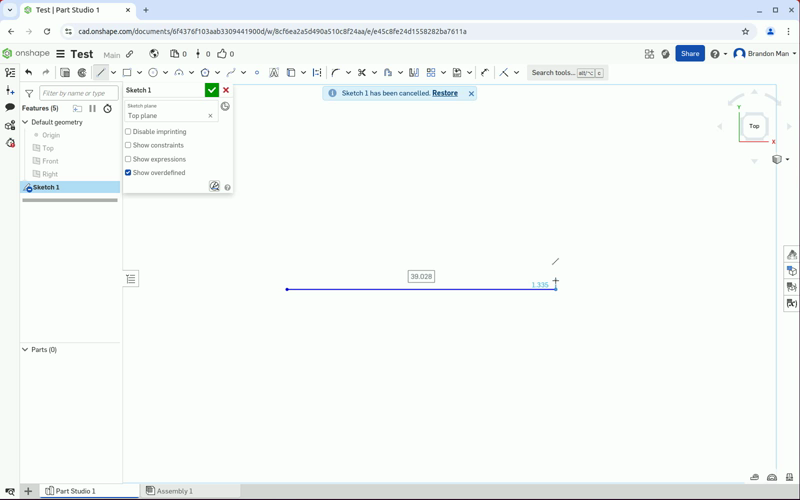
scroll(6)
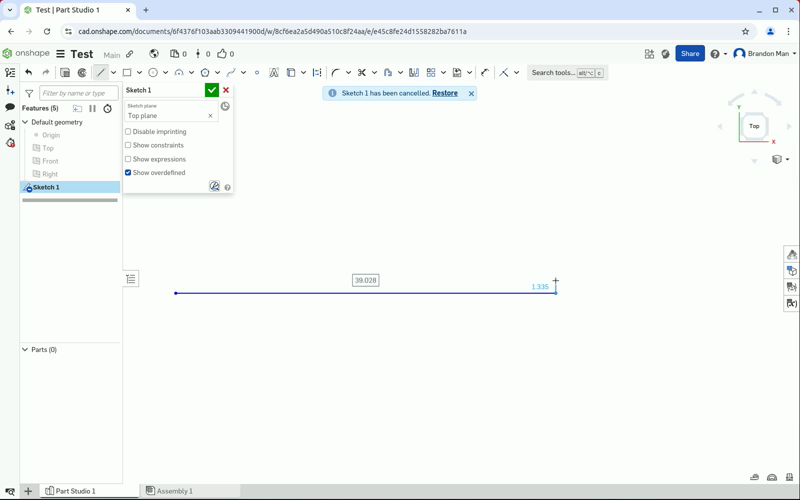
scroll(6)
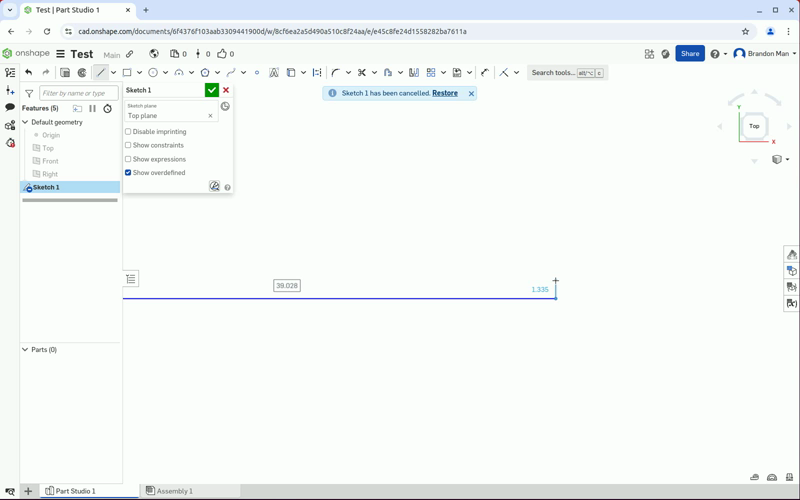
scroll(6)
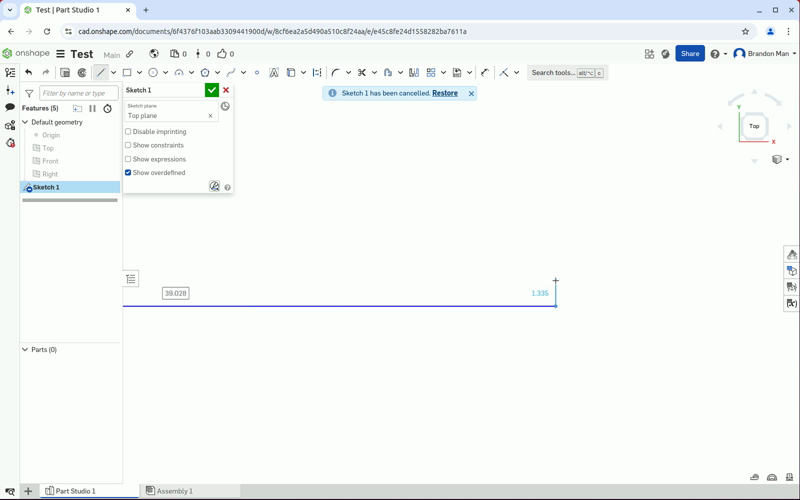
scroll(6)
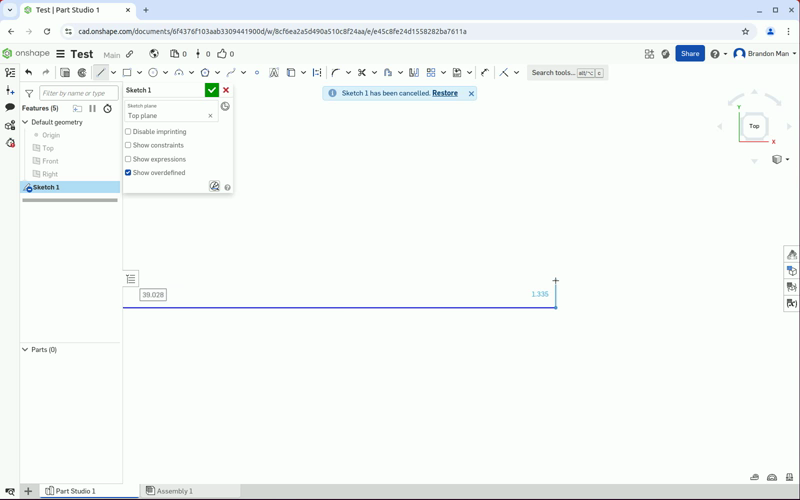
scroll(6)
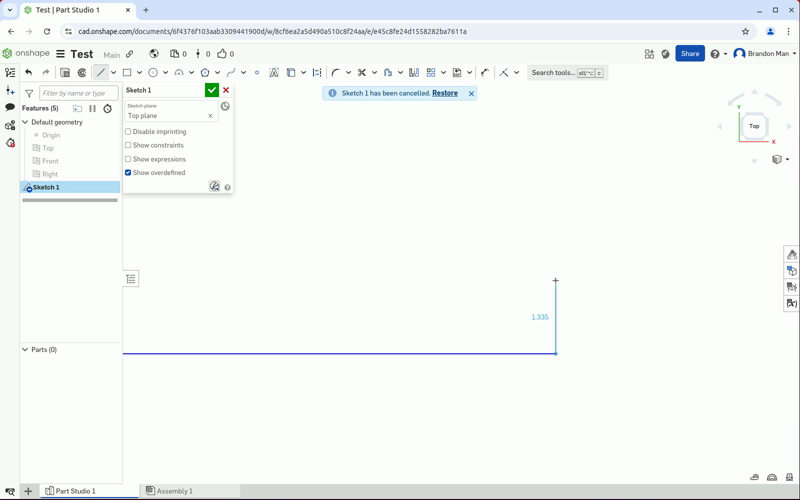
click(555, 280)
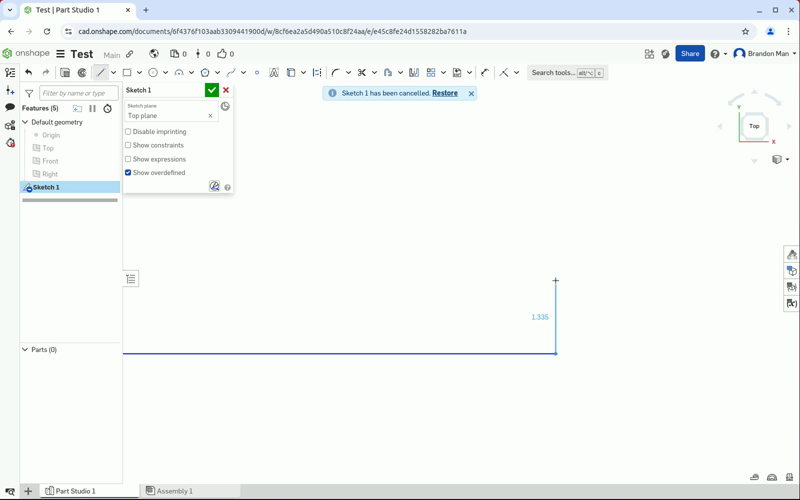
scroll(-6)
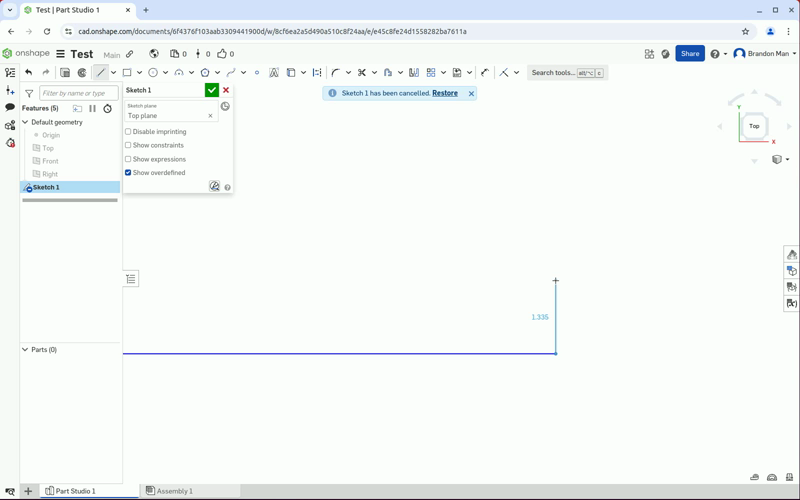
scroll(-6)
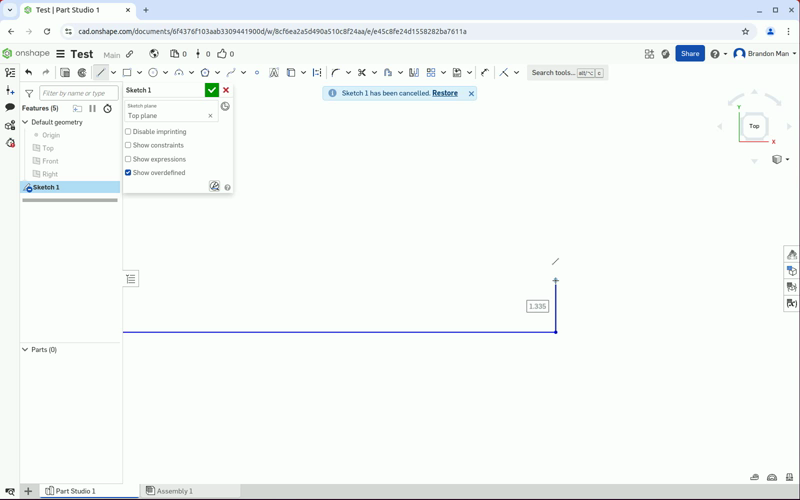
scroll(-6)
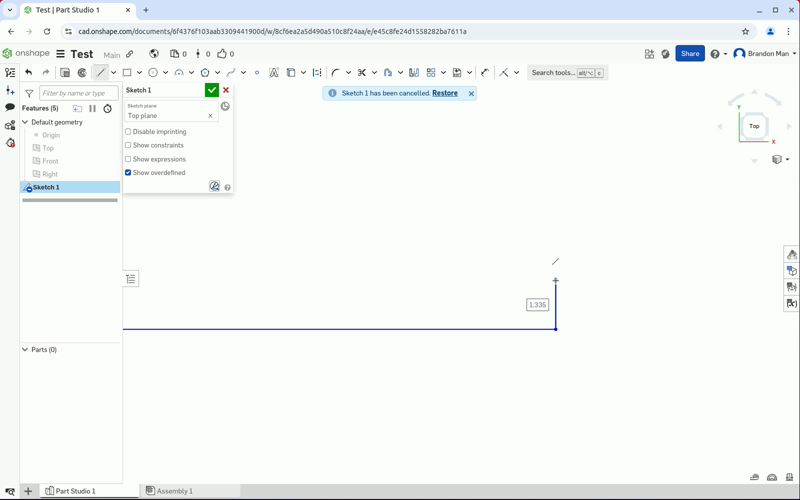
scroll(-6)
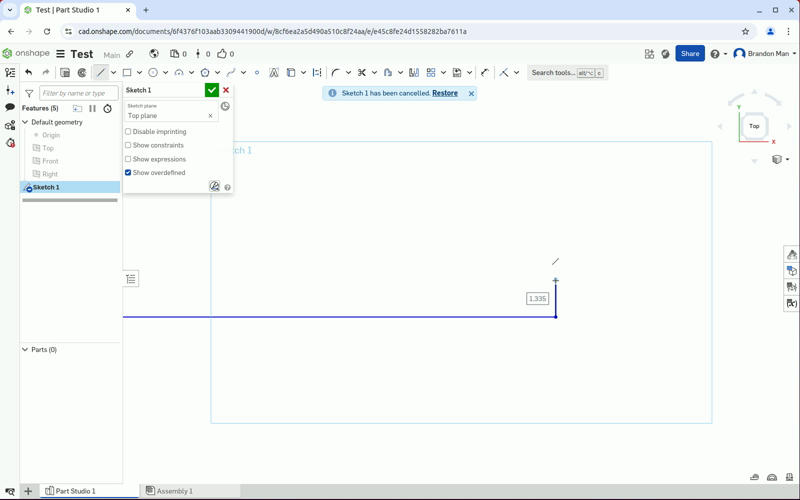
scroll(-6)
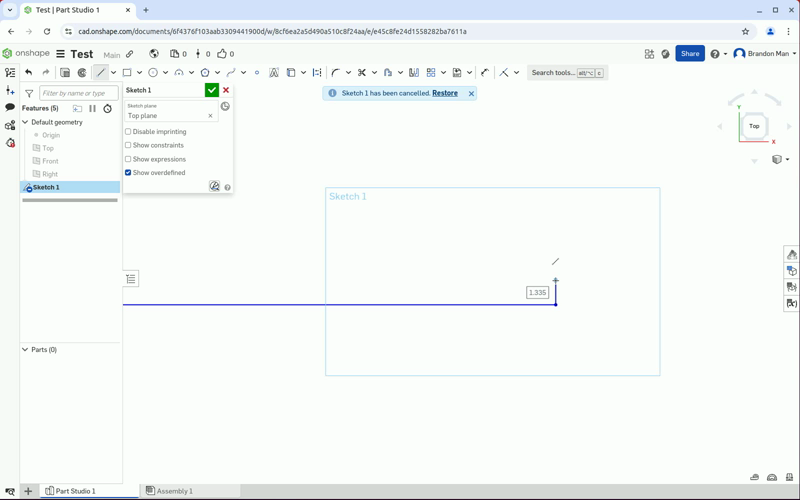
scroll(-6)
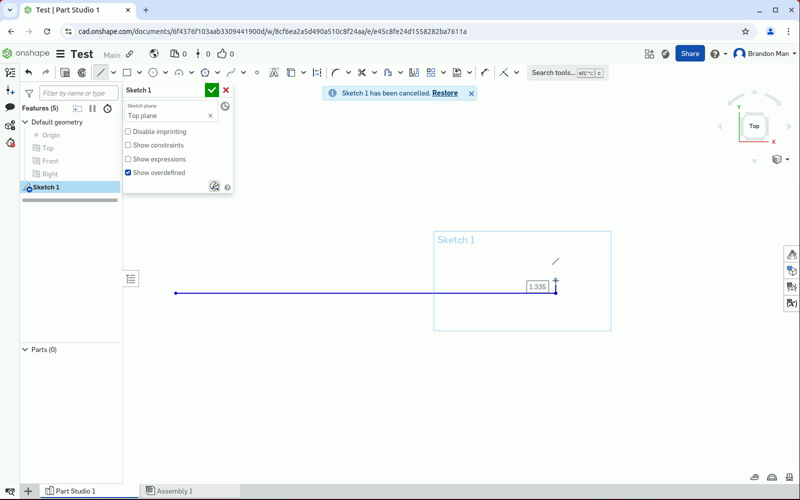
scroll(-6)
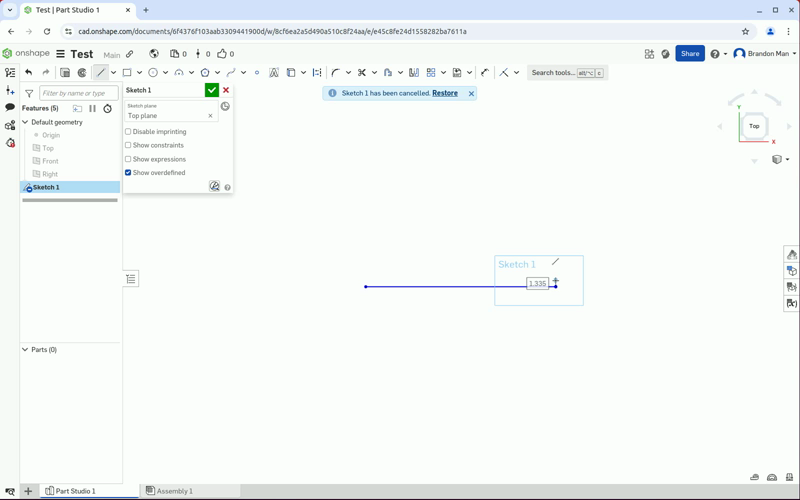
key_up(shift)
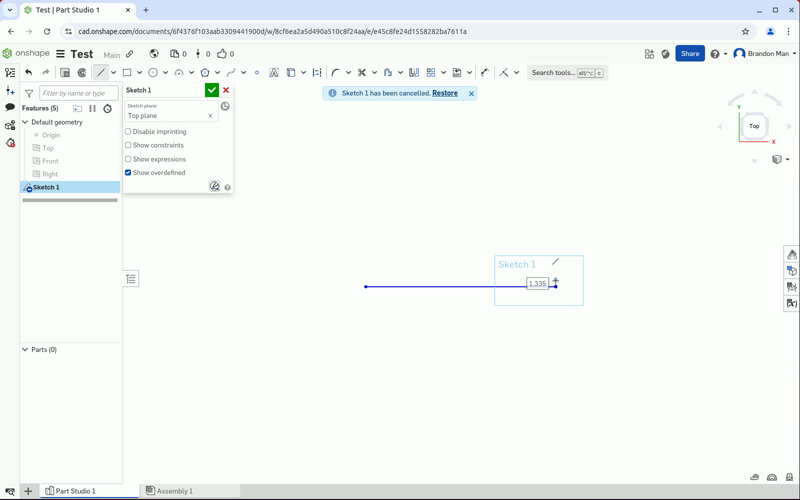
key_down(shift)
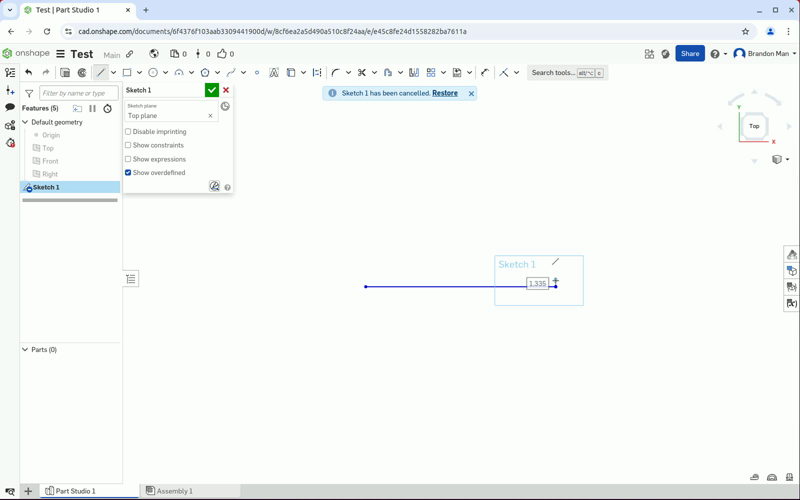
mouse_move(365, 280)
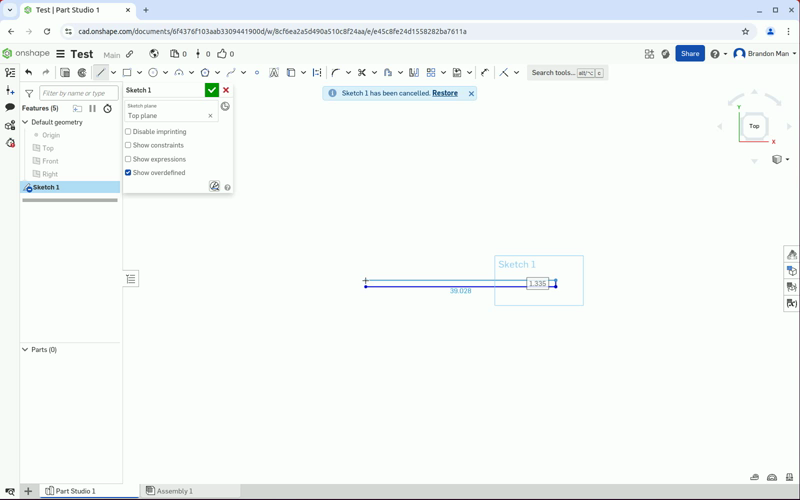
click(365, 280)
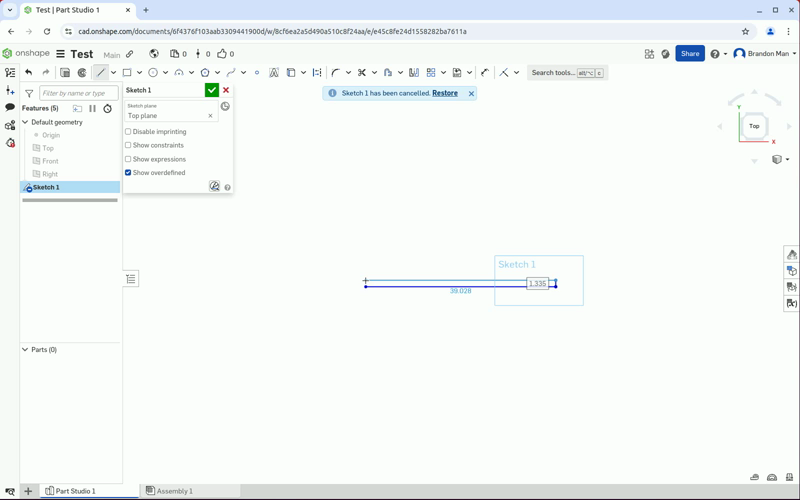
key_up(shift)
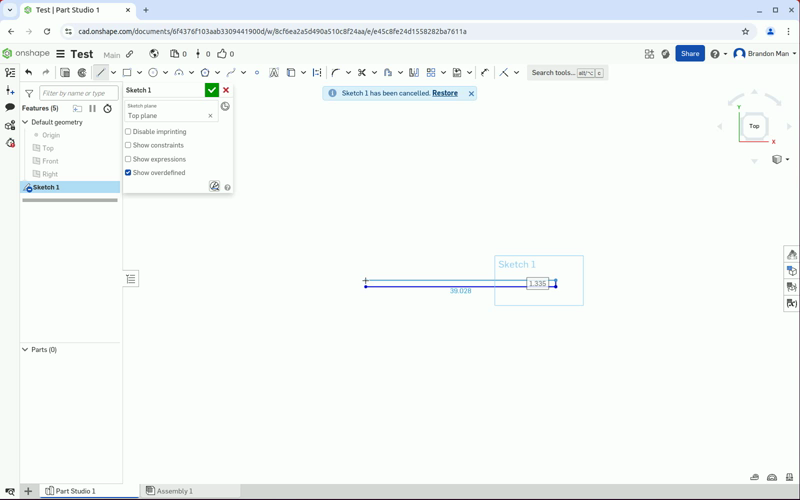
mouse_move(395, 280)
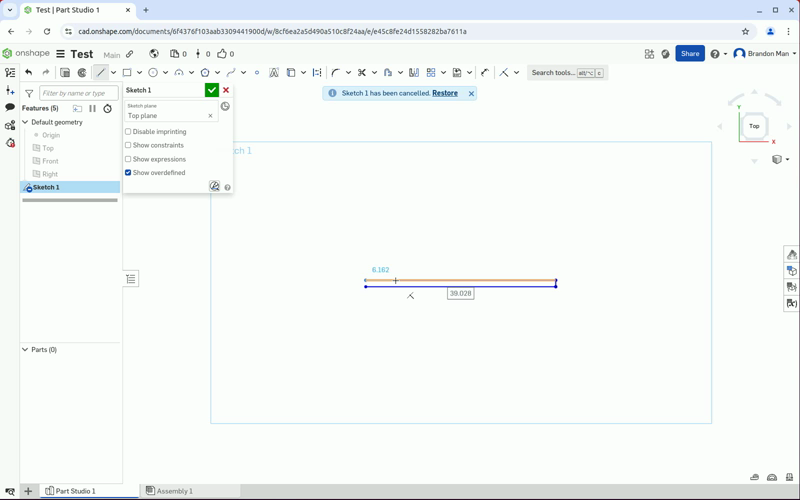
key_down(shift)
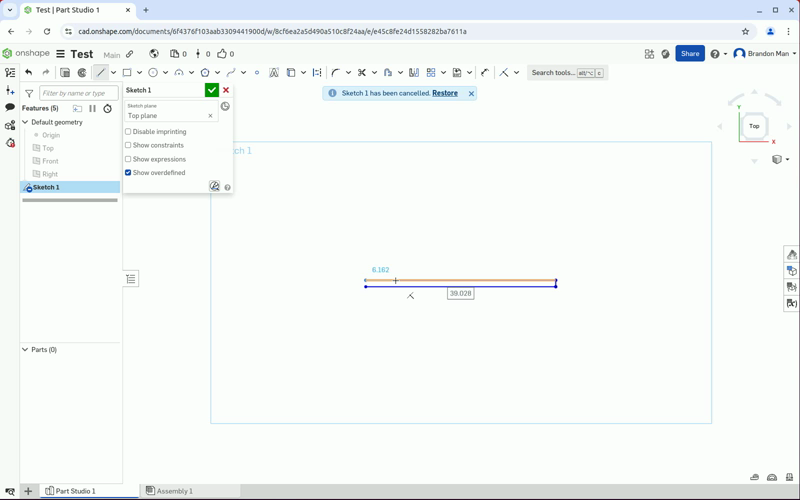
mouse_move(365, 286)
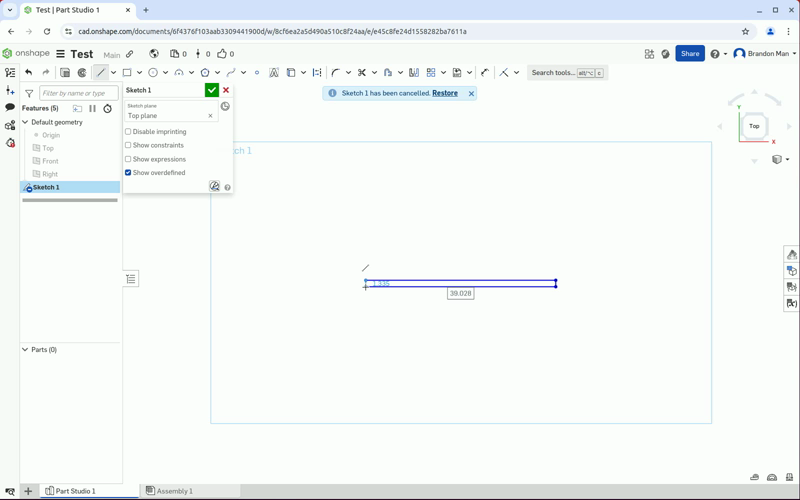
scroll(6)
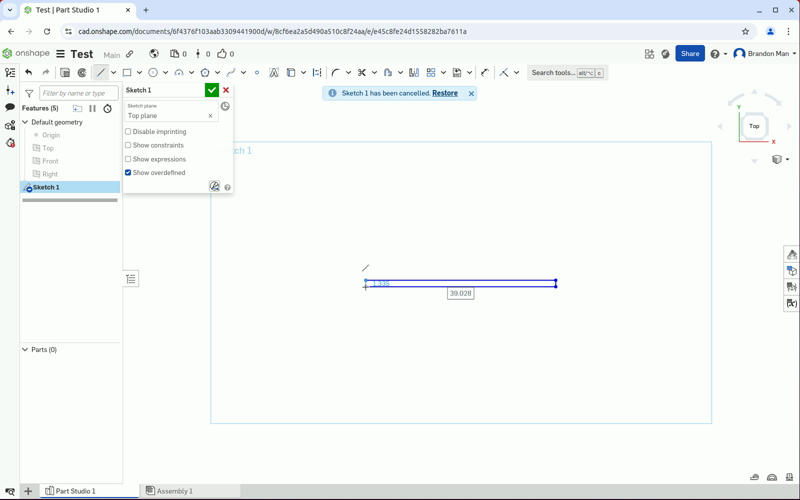
scroll(6)
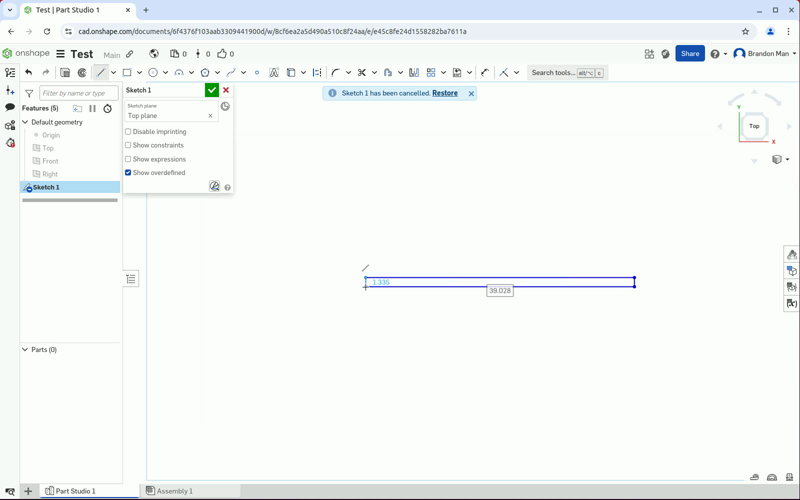
scroll(6)
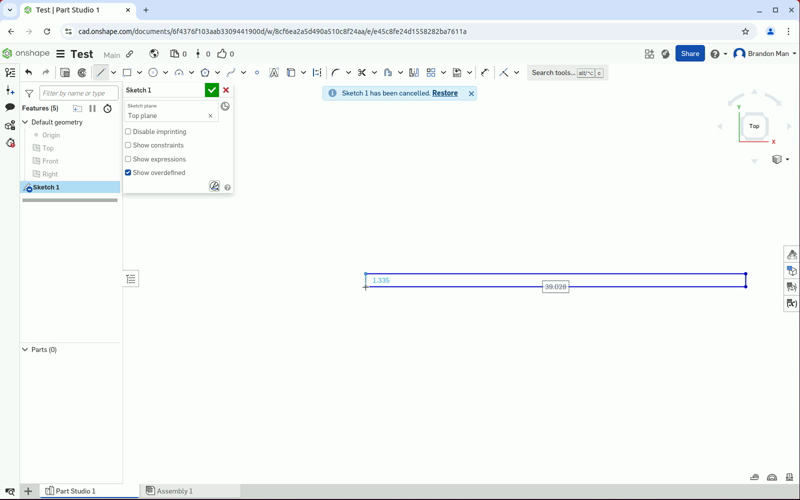
scroll(6)
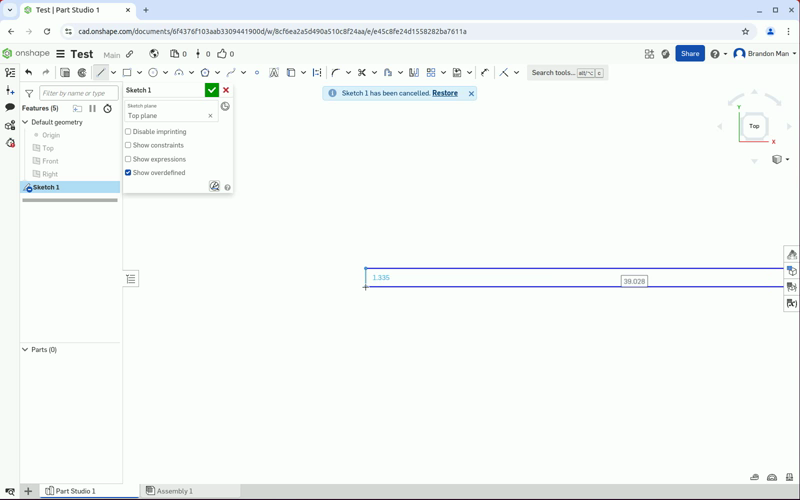
scroll(6)
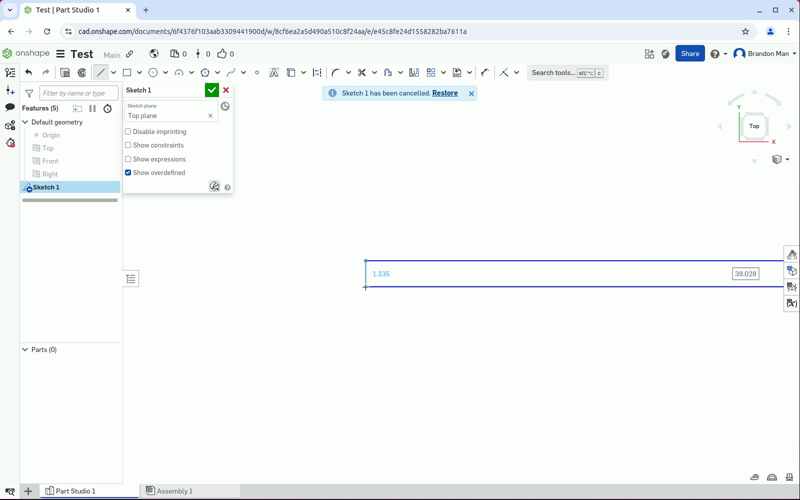
scroll(6)
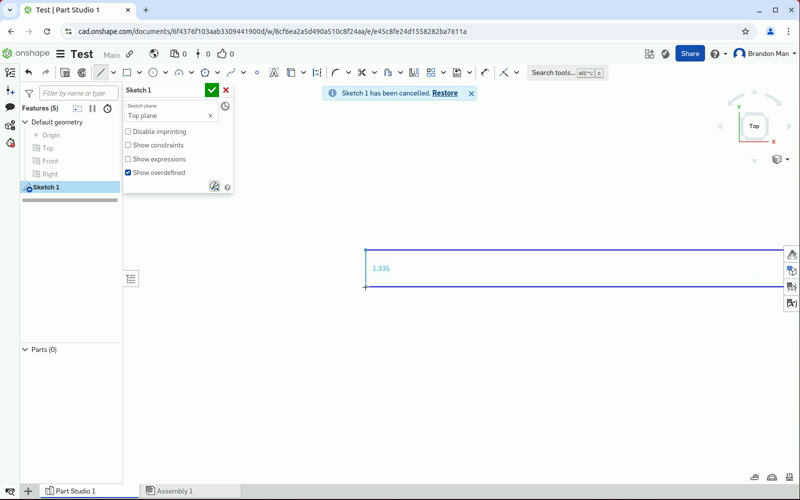
scroll(6)
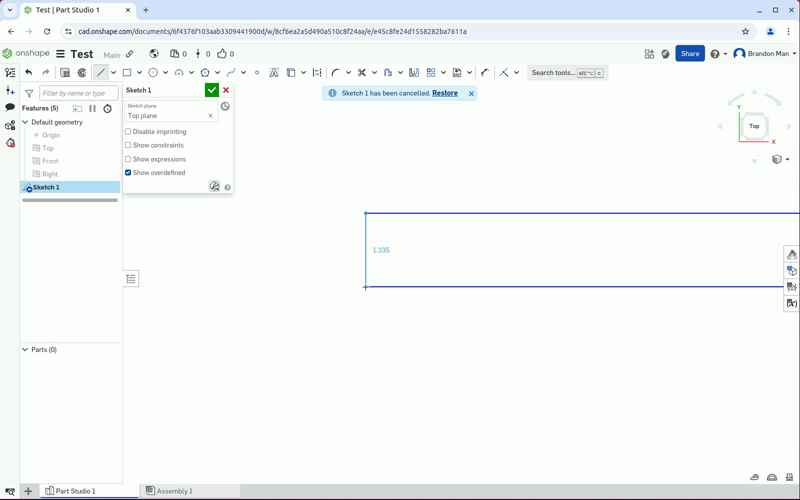
key_up(shift)
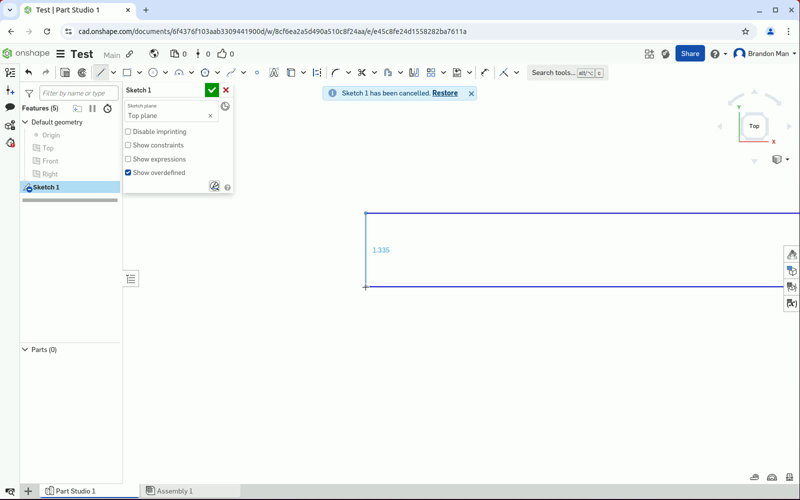
click(365, 286)
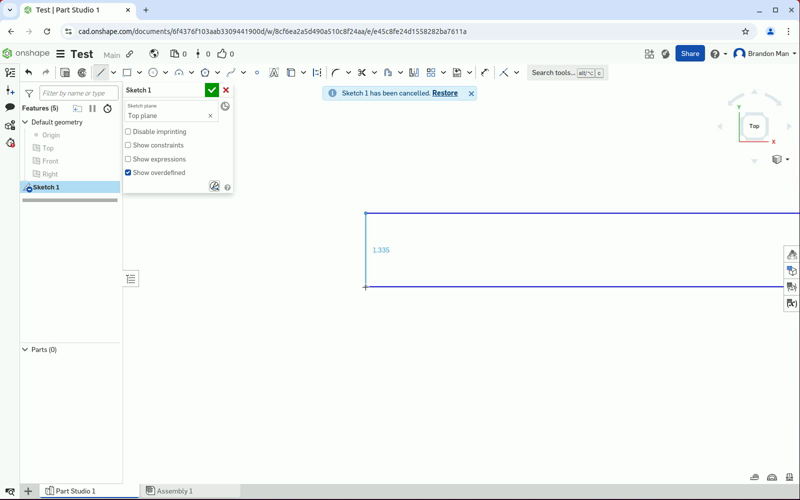
scroll(-6)
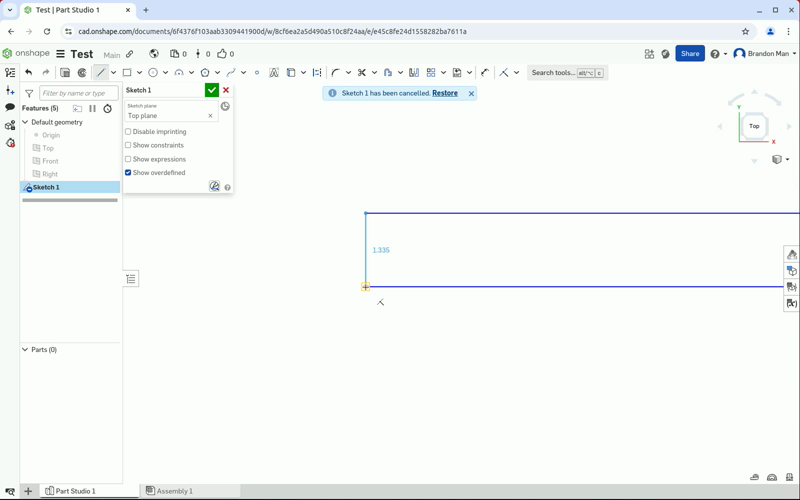
scroll(-6)
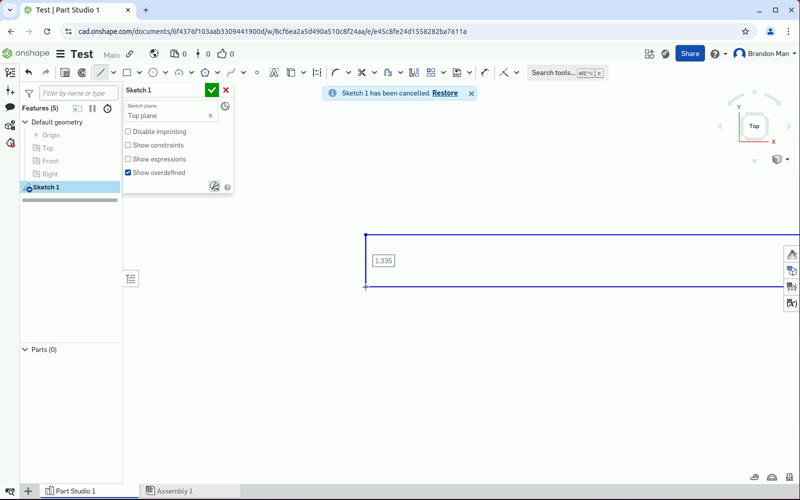
scroll(-6)
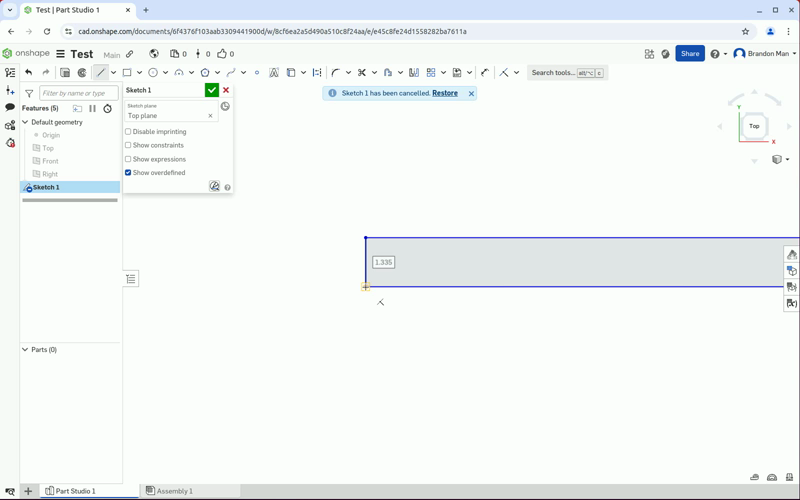
scroll(-6)
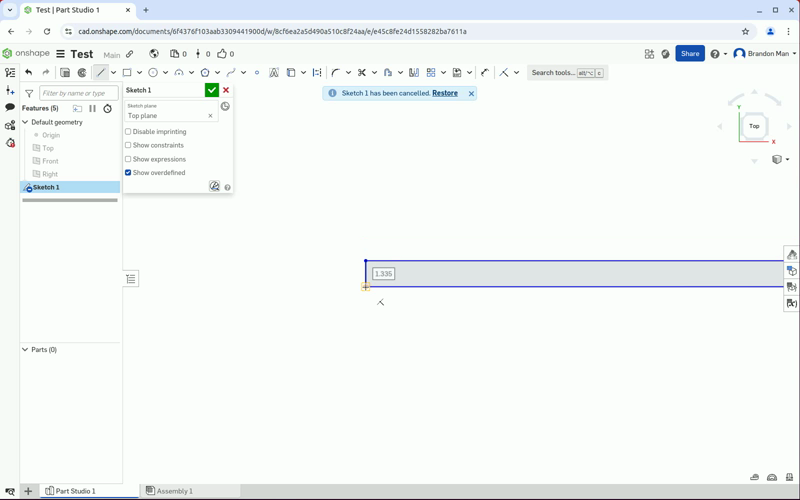
scroll(-6)
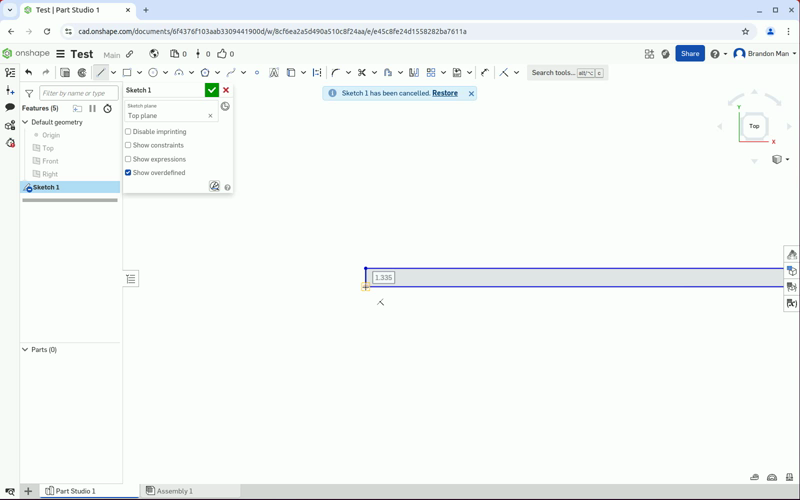
scroll(-6)
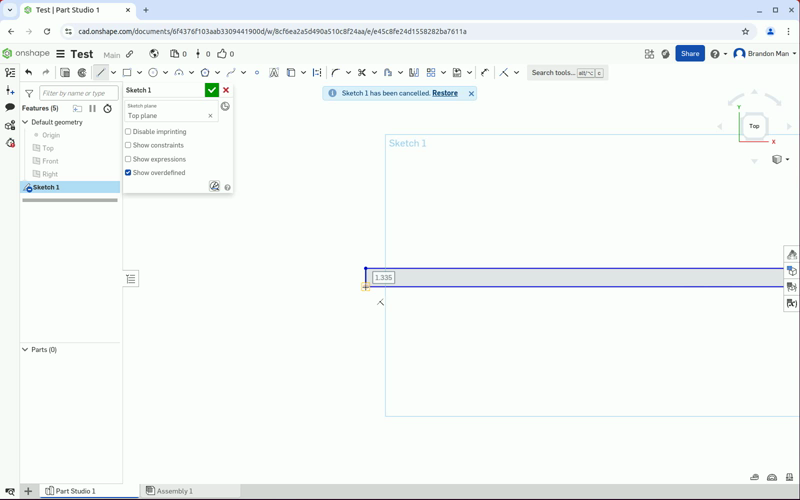
scroll(-6)
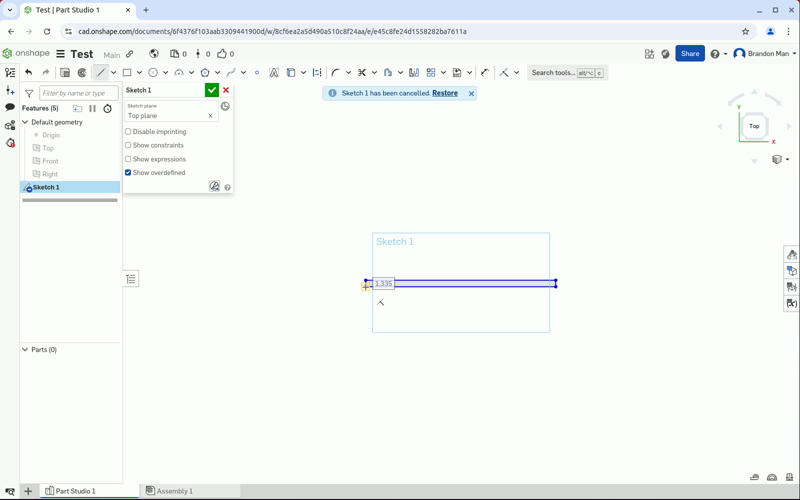
key(esc)
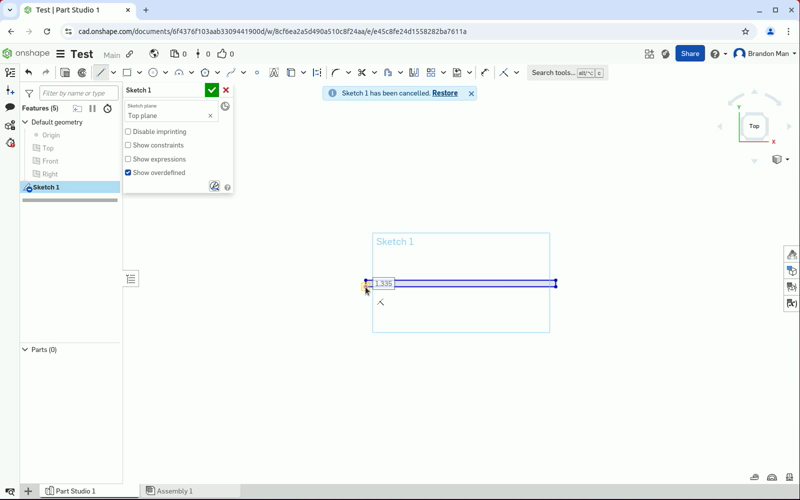
mouse_move(439, 281)
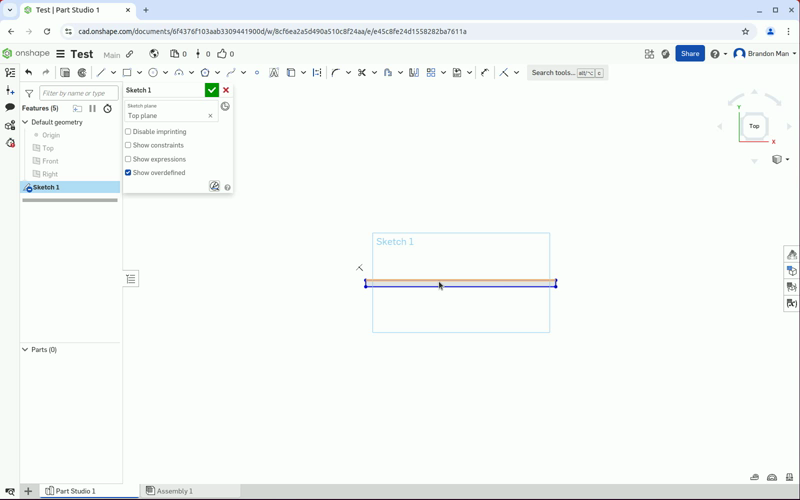
scroll(6)
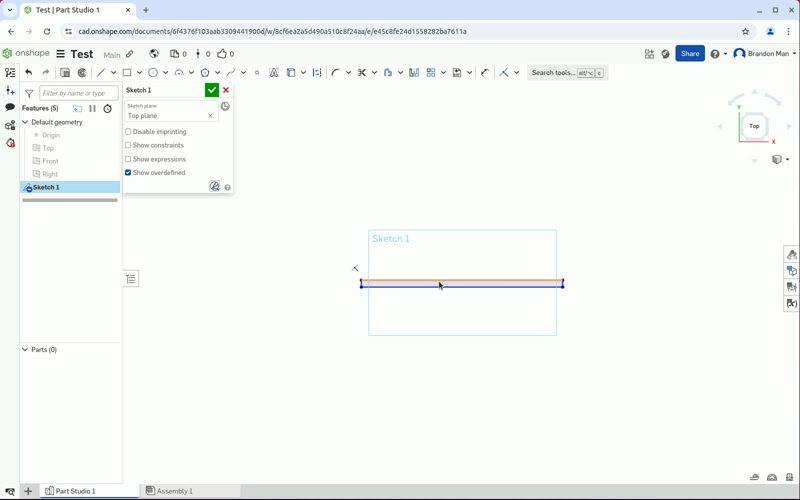
scroll(6)
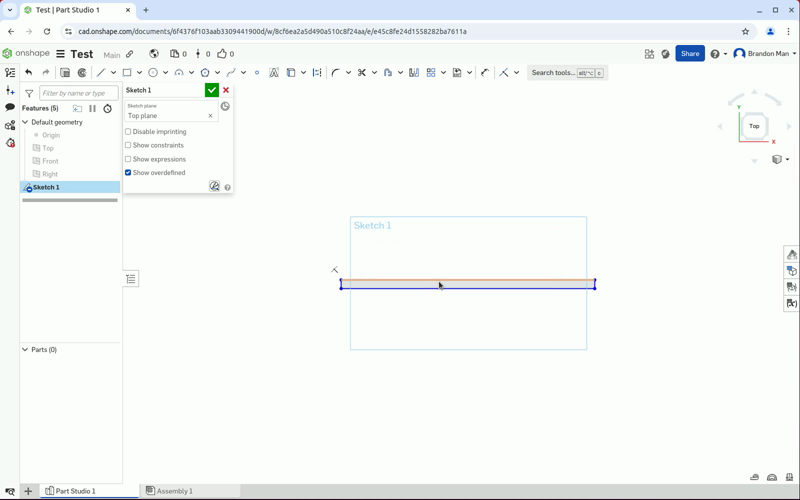
scroll(6)
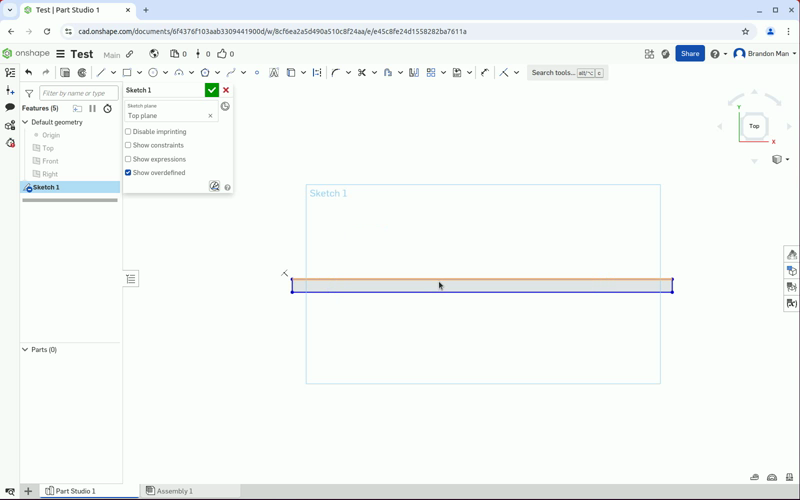
scroll(6)
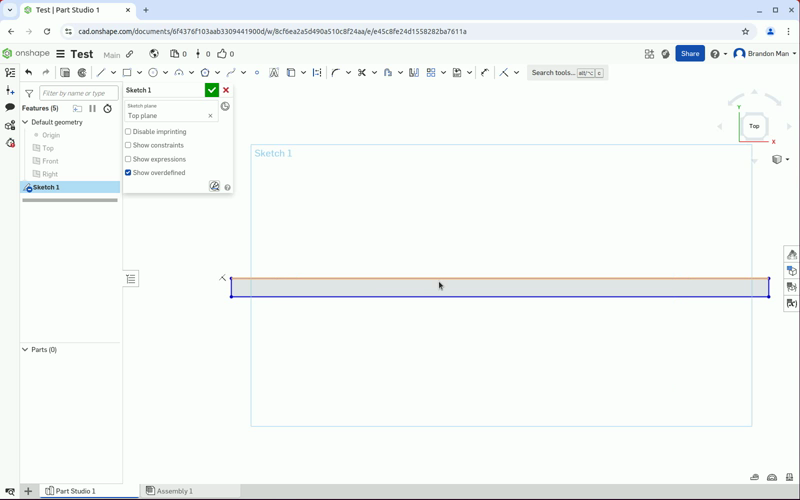
scroll(6)
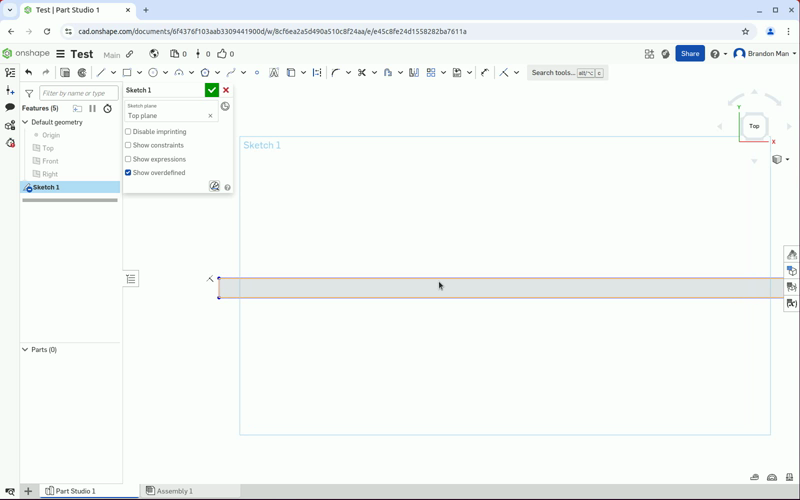
scroll(6)
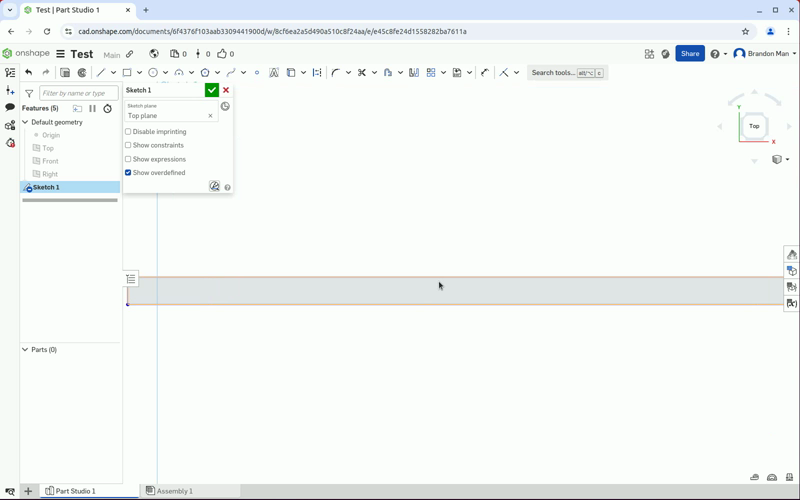
scroll(6)
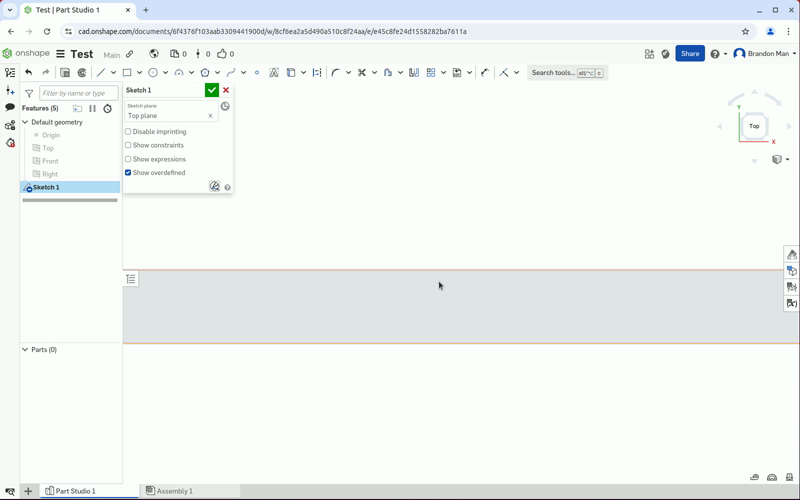
click(439, 281)
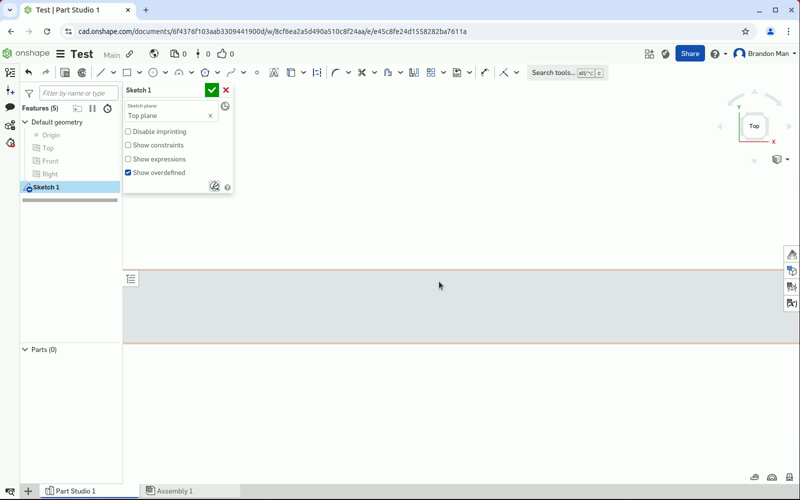
scroll(-6)
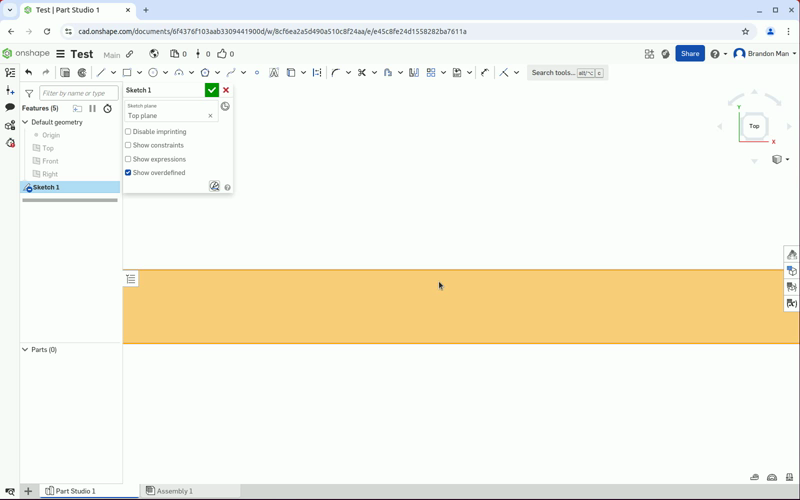
scroll(-6)
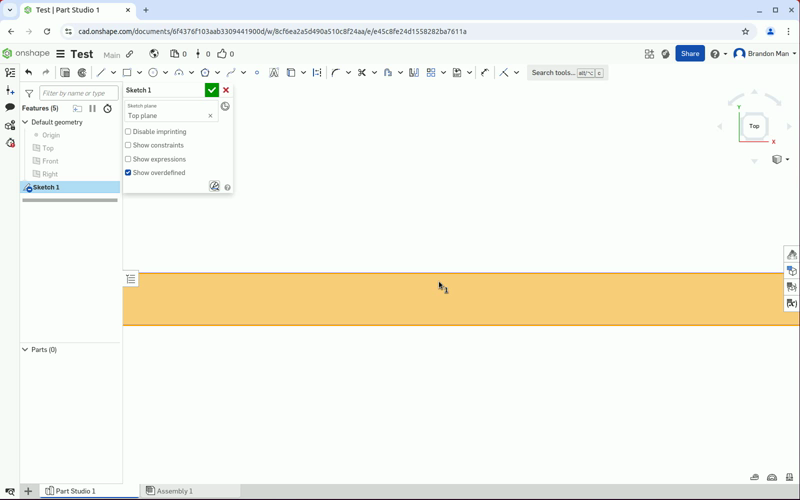
scroll(-6)
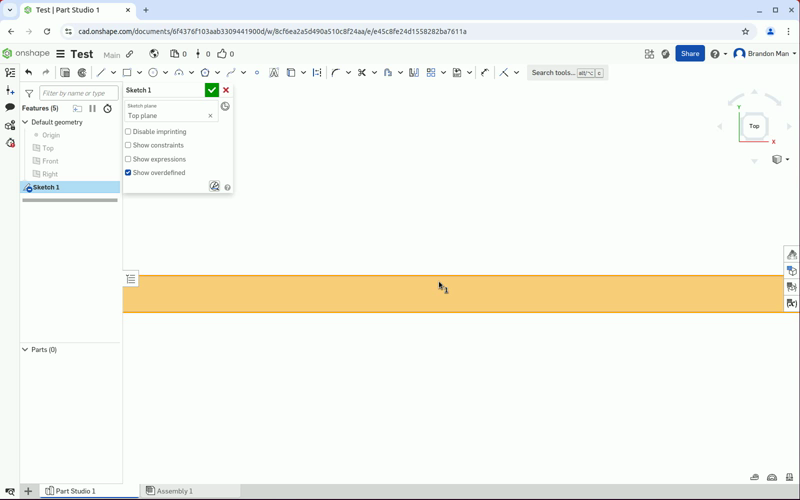
scroll(-6)
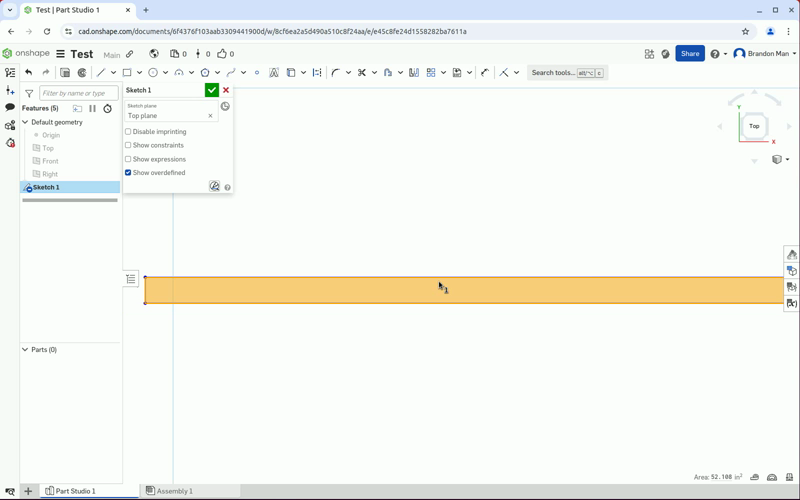
scroll(-6)
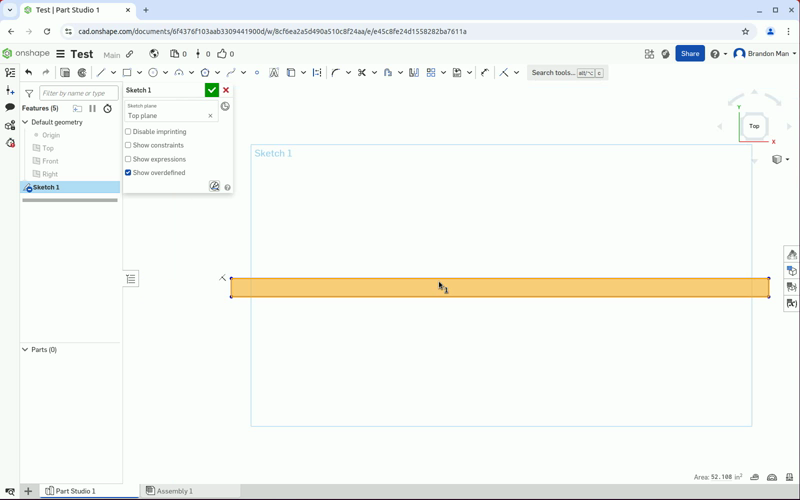
scroll(-6)
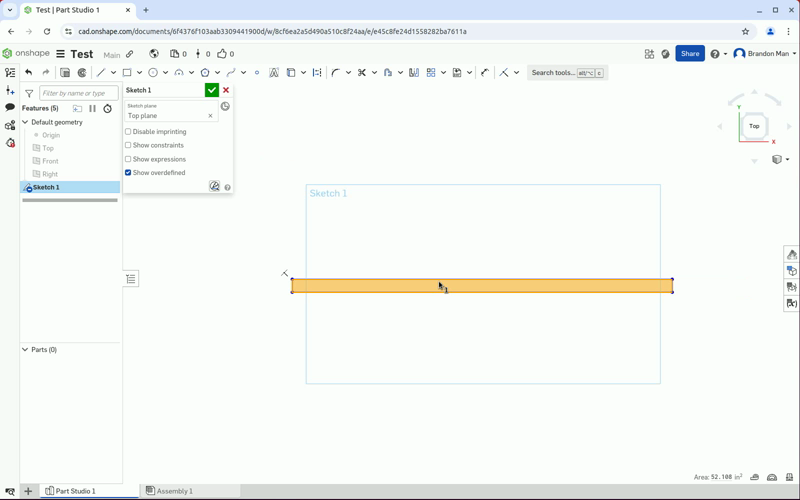
scroll(-6)
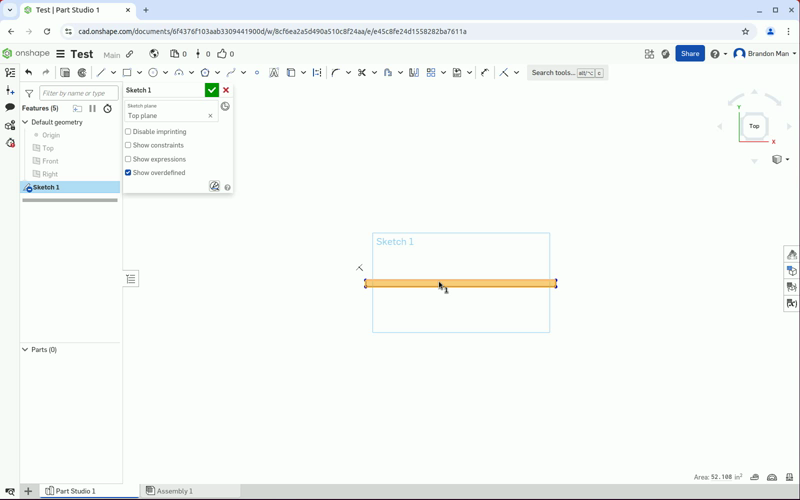
mouse_move(73, 352)
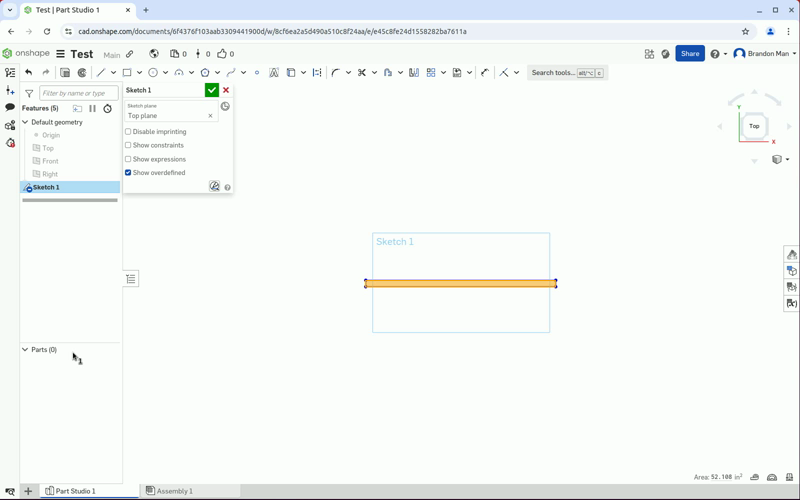
key(shift+y)
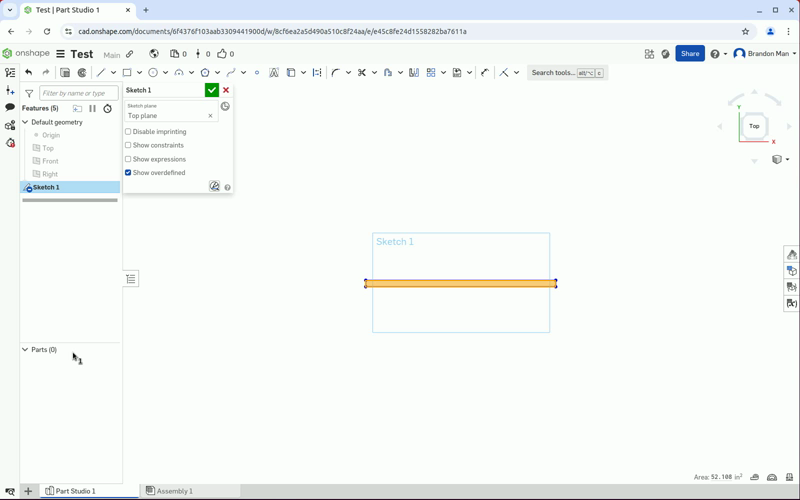
key(shift+e)
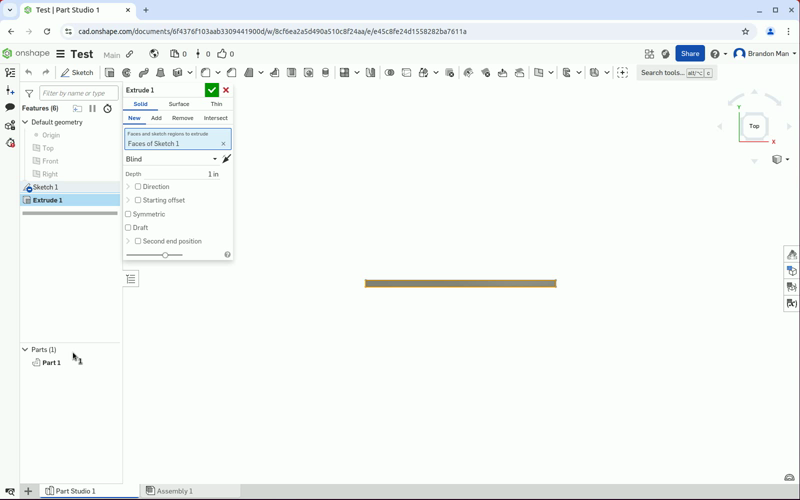
mouse_move(143, 106)
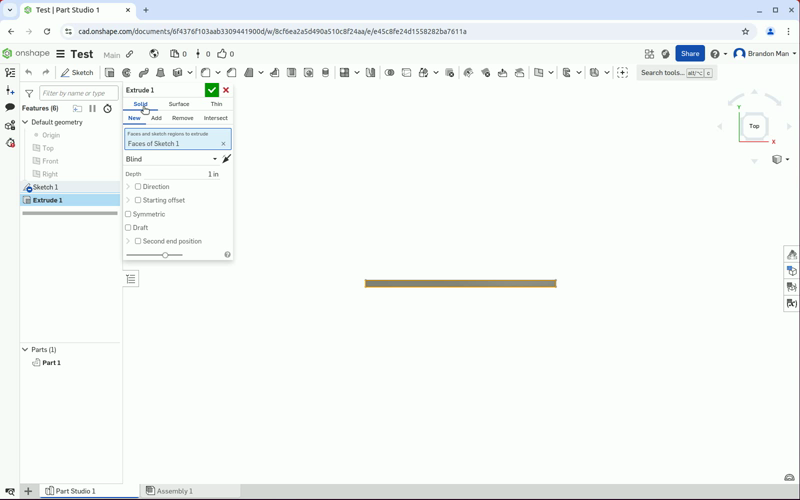
click(143, 106)
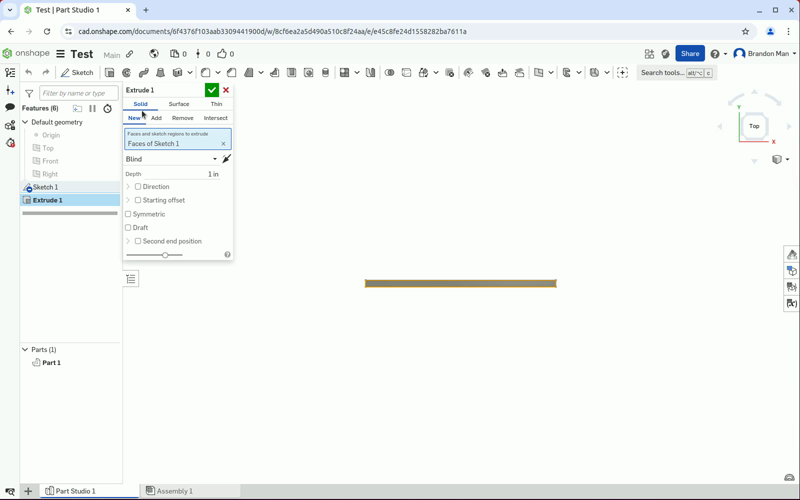
mouse_move(137, 120)
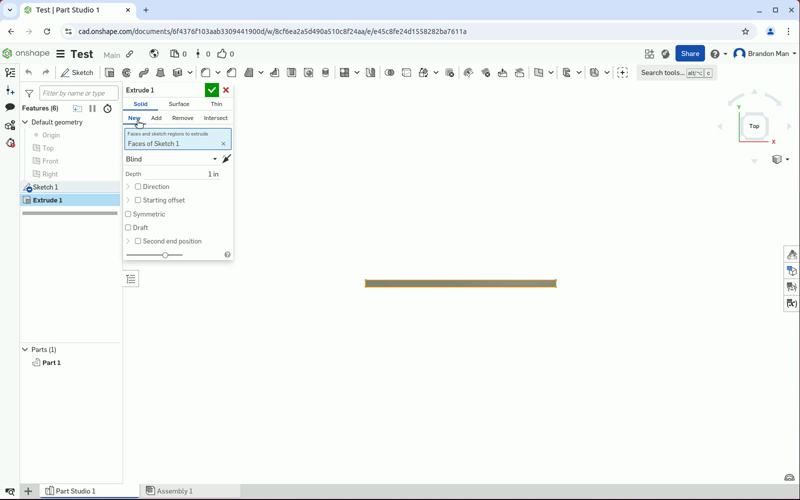
click(137, 120)
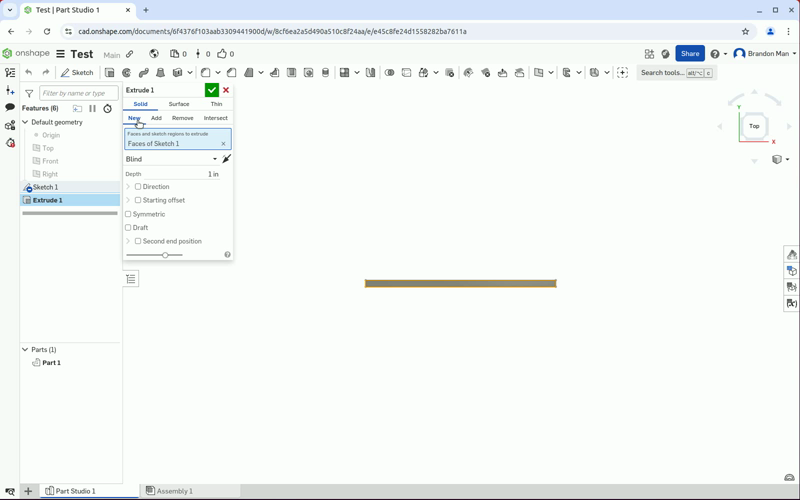
key(tab, 4)
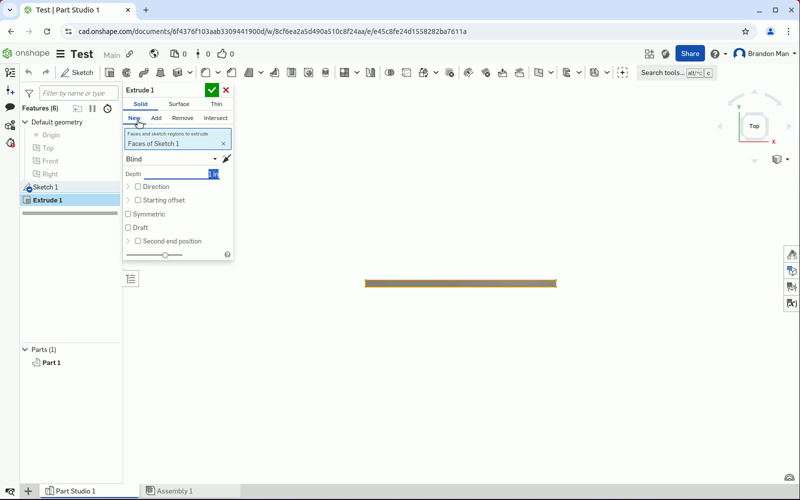
text(1.444)
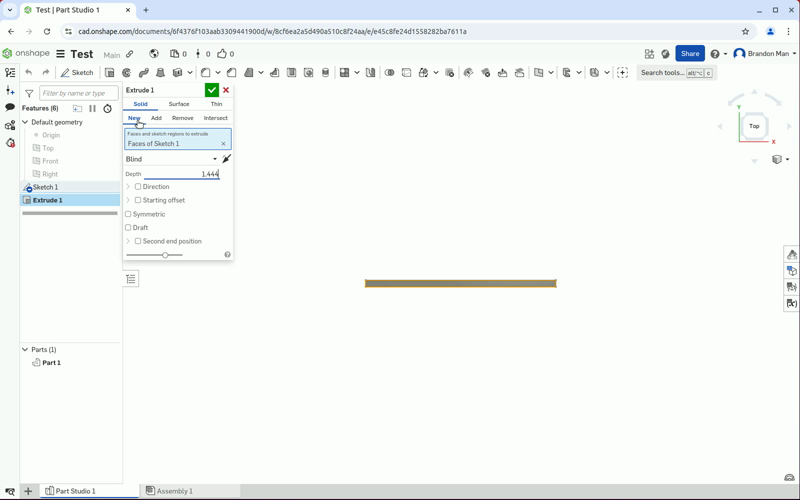
key(enter)
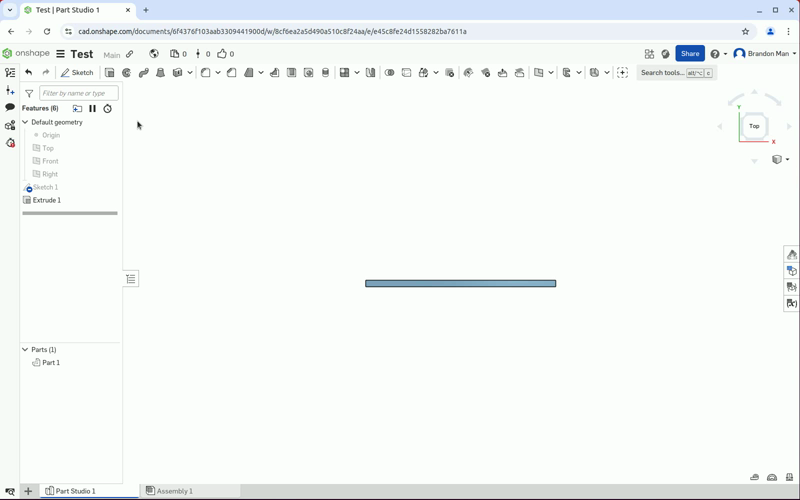
key(shift+h)
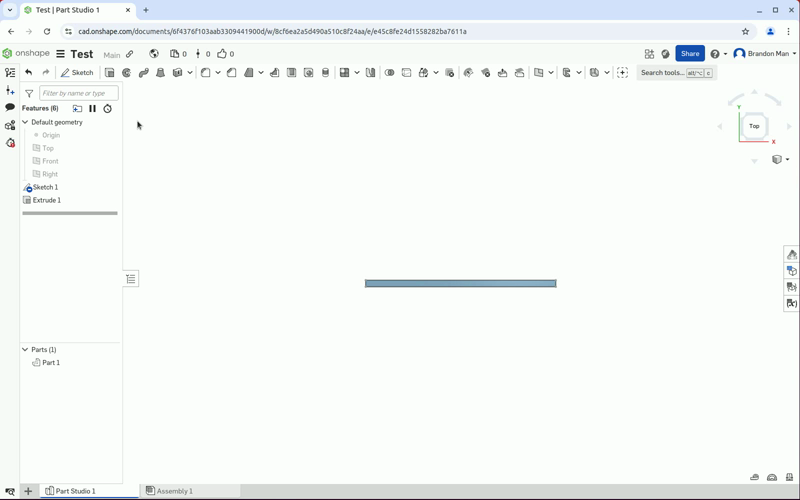
key(shift+h)
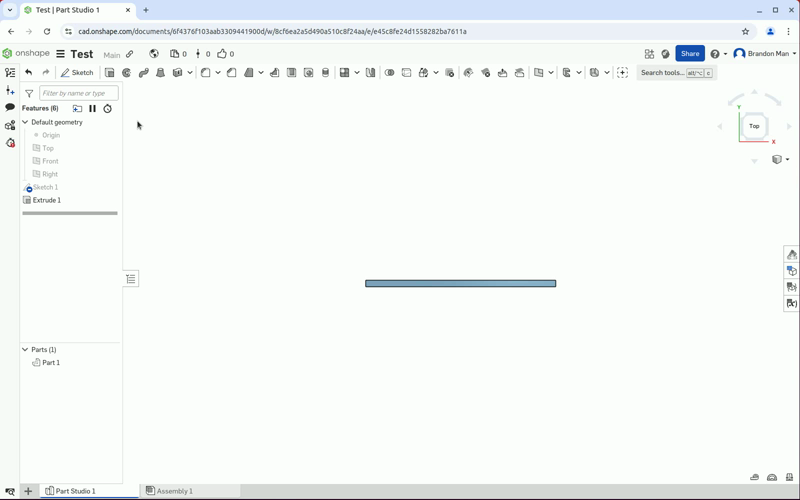
mouse_move(73, 189)
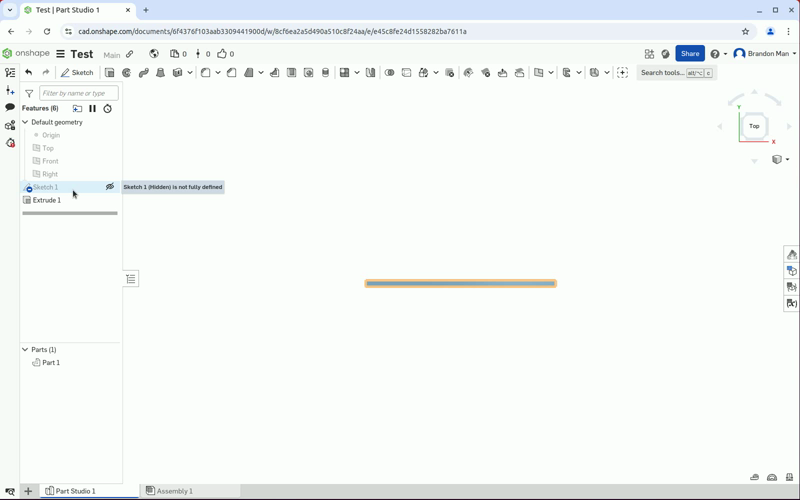
click(73, 189)
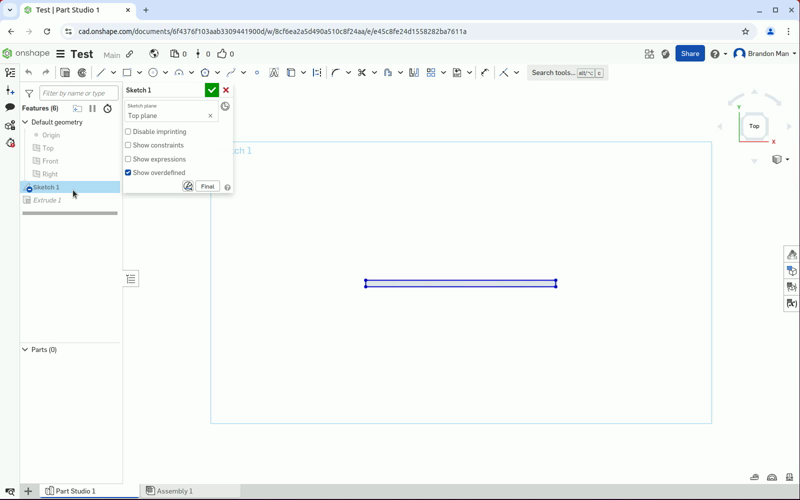
mouse_move(229, 92)
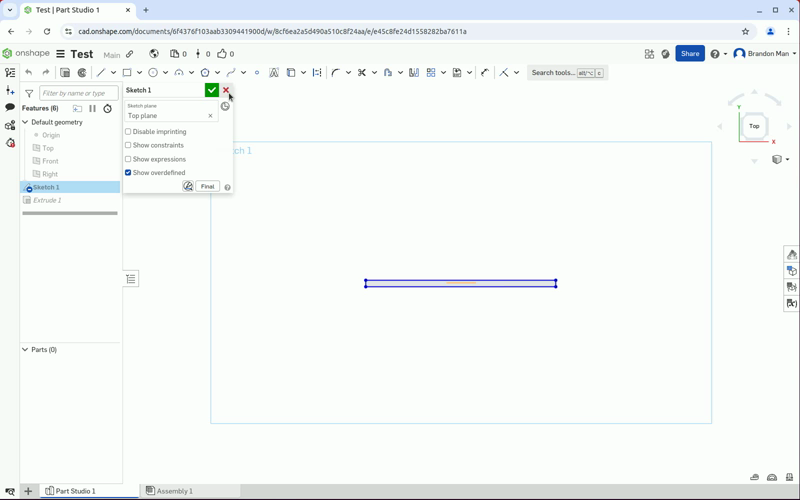
click(229, 92)
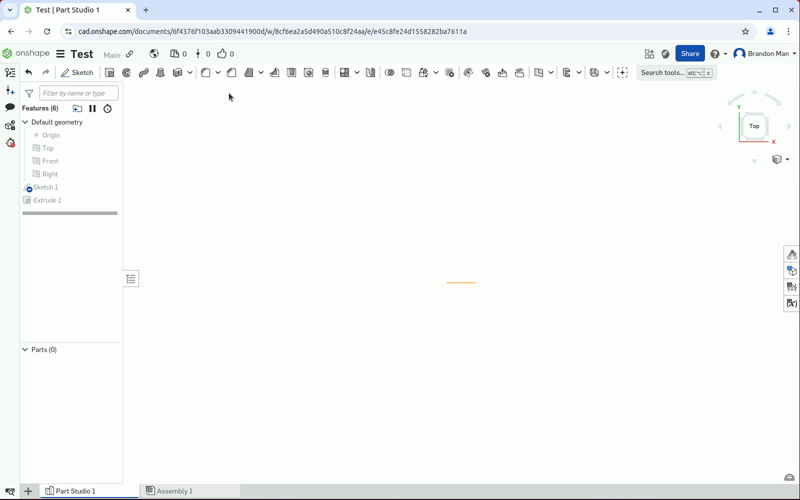
mouse_move(73, 352)
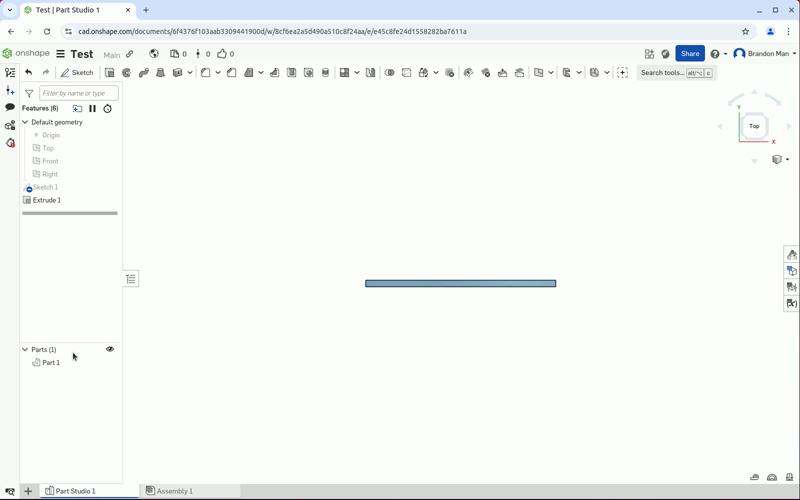
key(y)
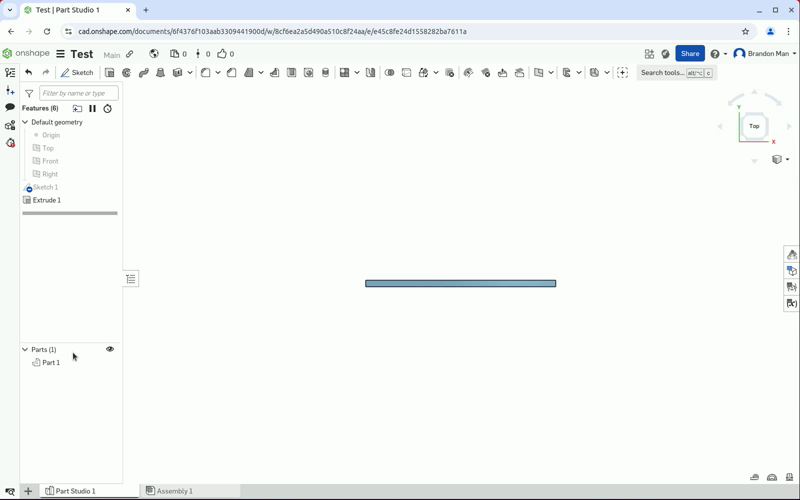
key(shift+p)
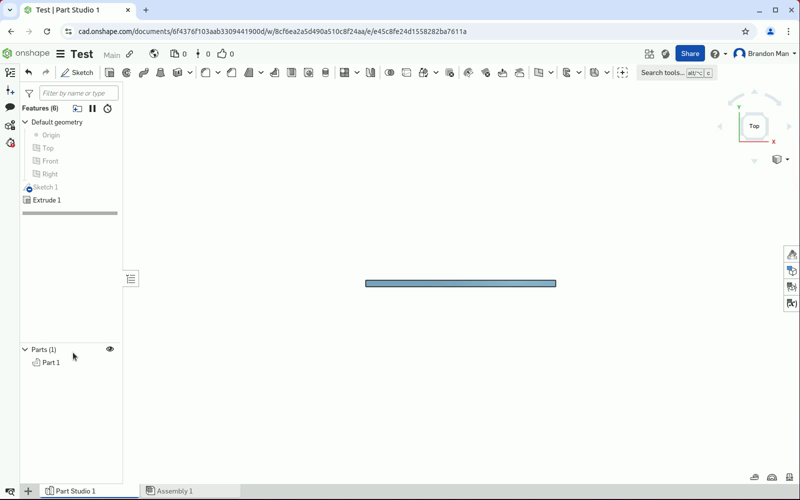
key(space)
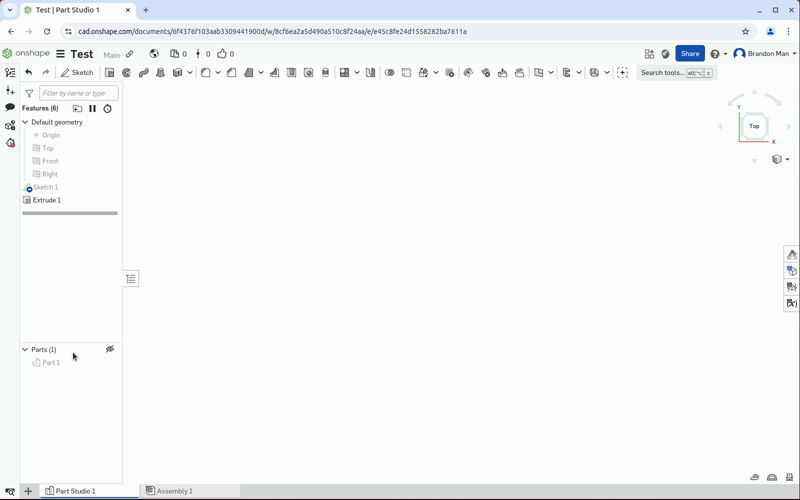
key_down(shift)
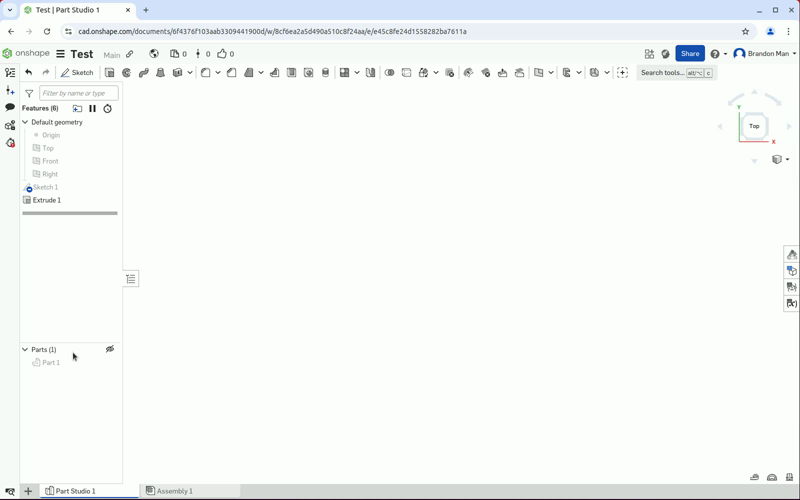
key(up)
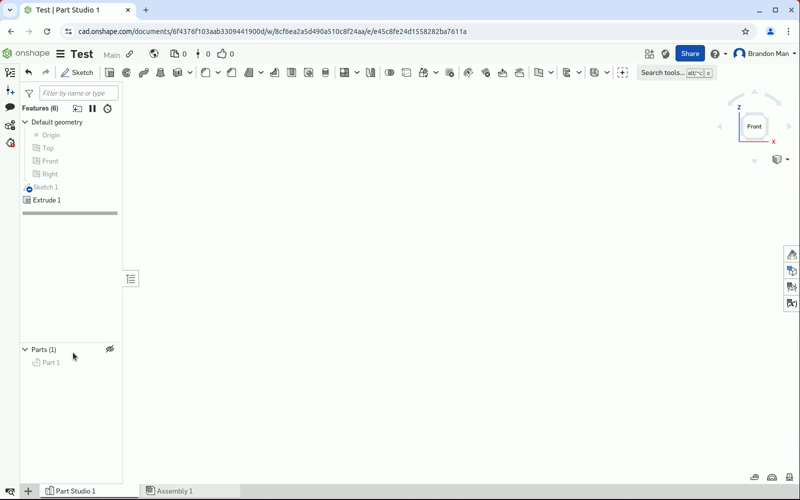
key_up(shift)
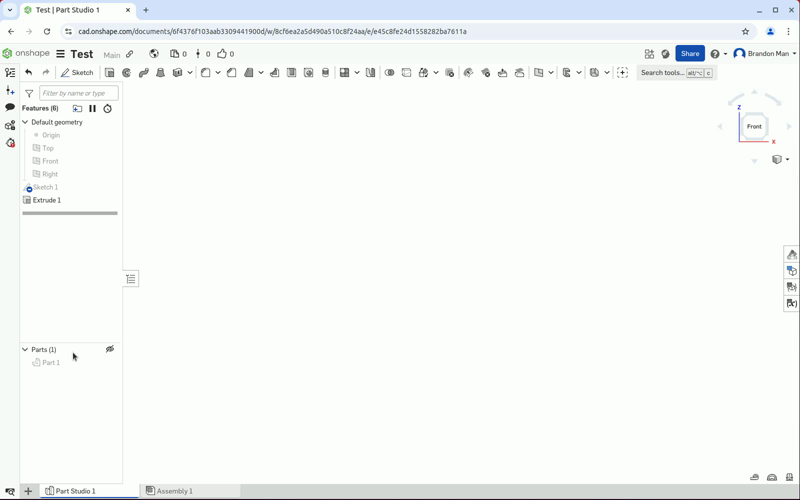
key(space)
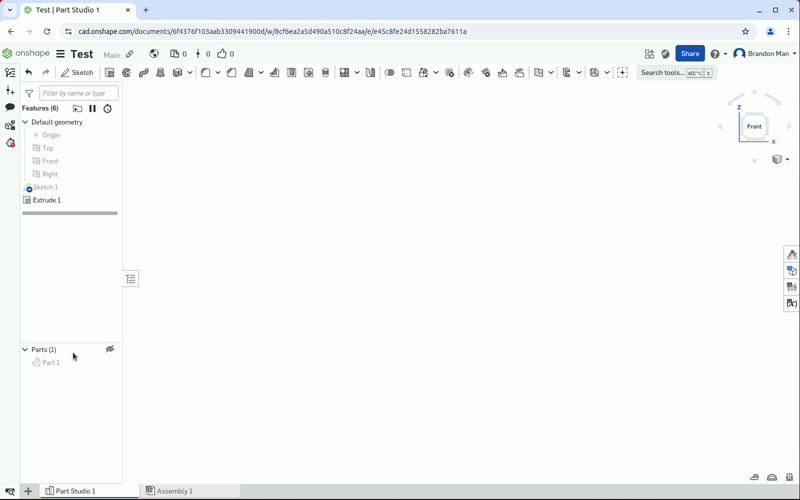
key_down(shift)
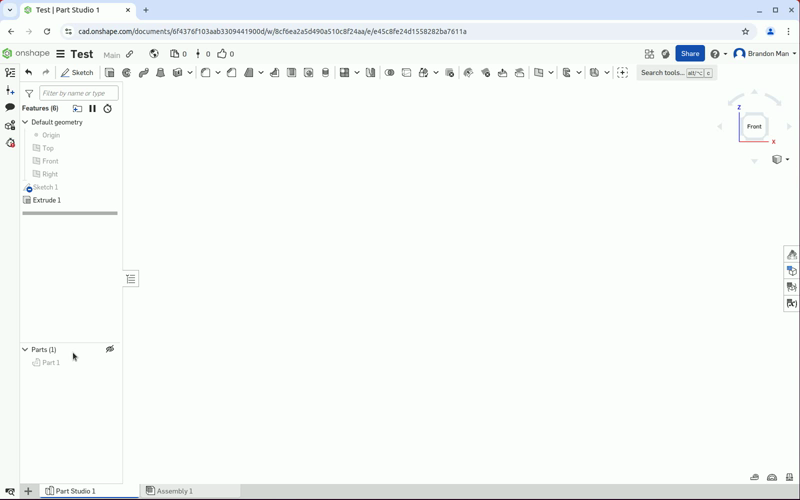
key(left)
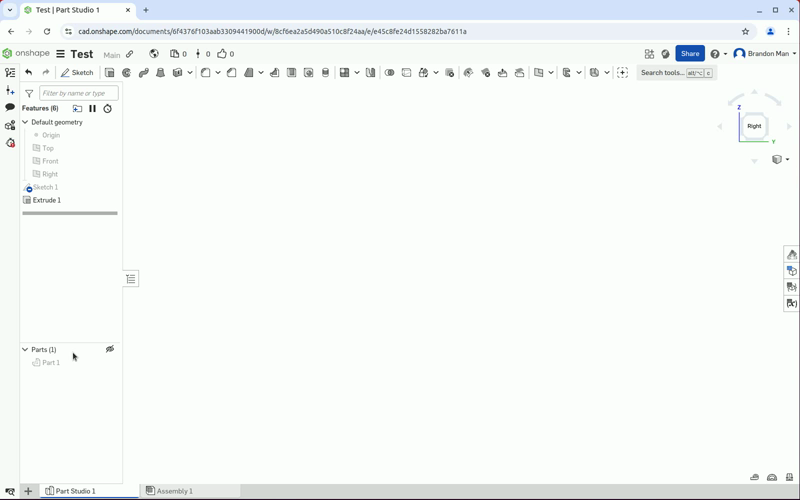
key_up(shift)
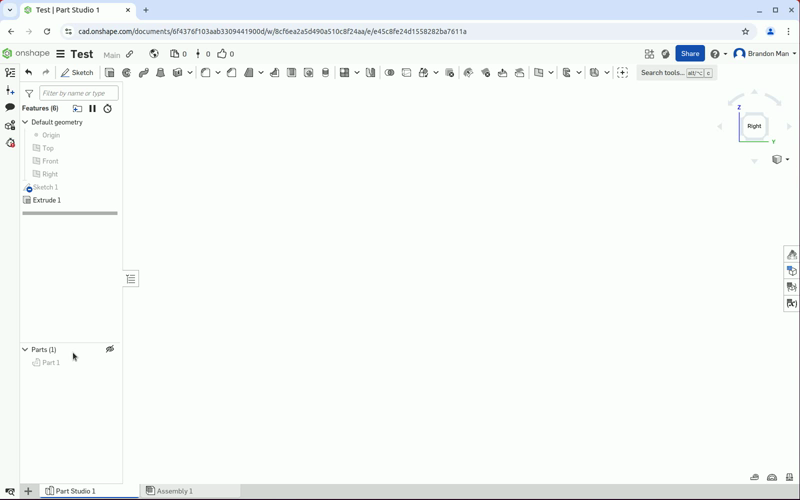
mouse_move(73, 352)
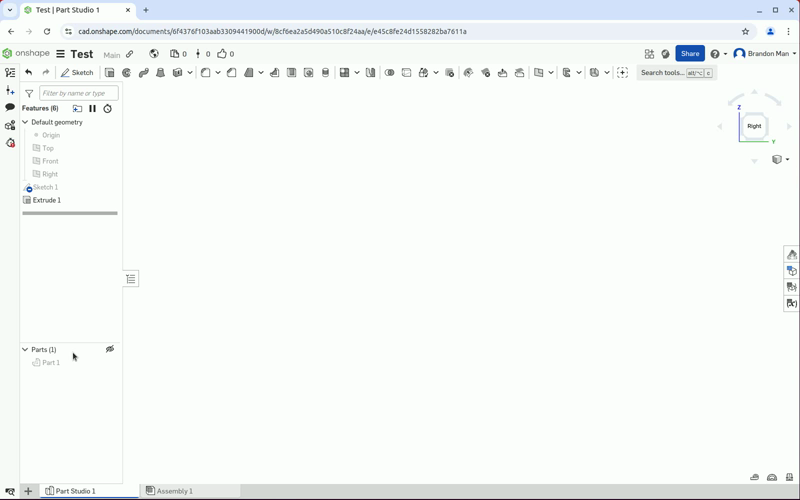
key(shift+y)
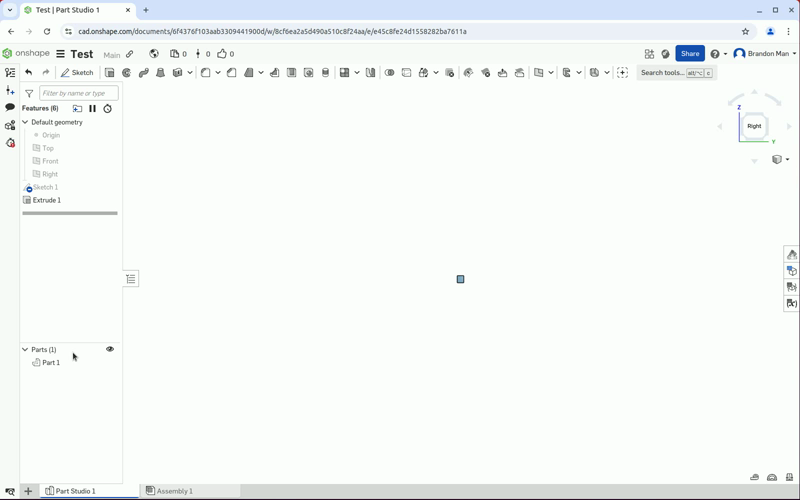
mouse_move(541, 75)
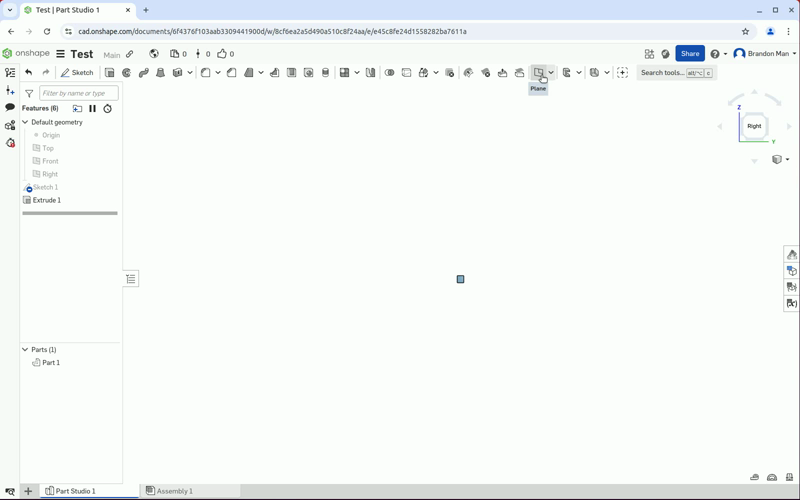
click(541, 75)
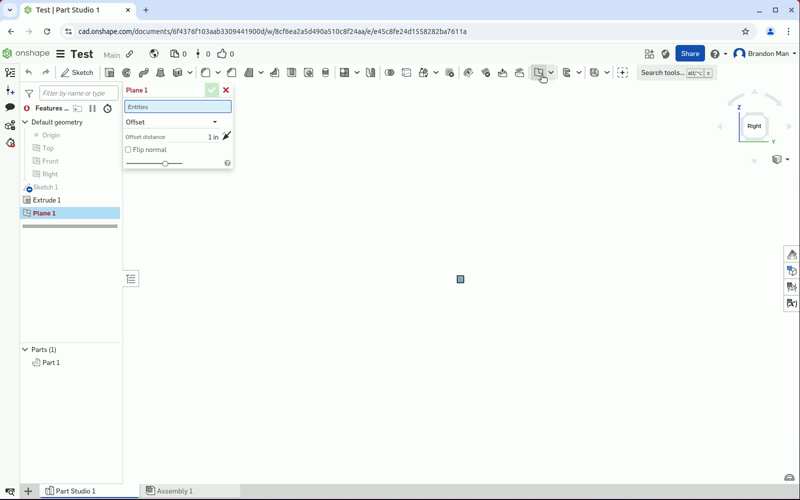
mouse_move(73, 176)
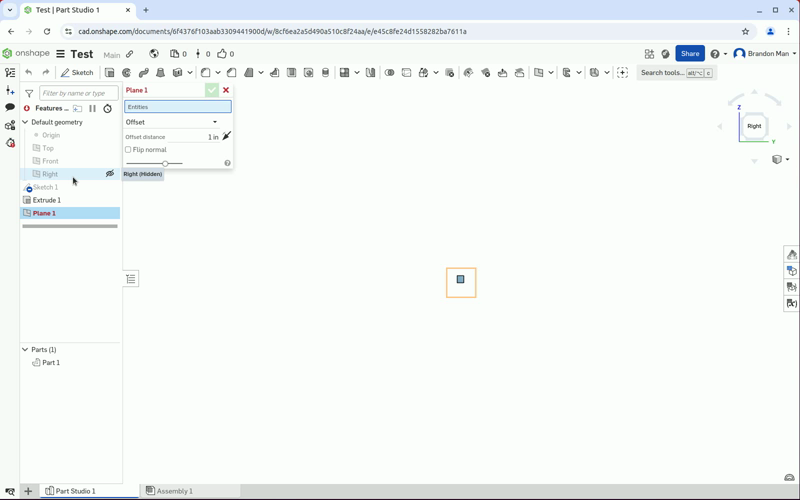
click(73, 176)
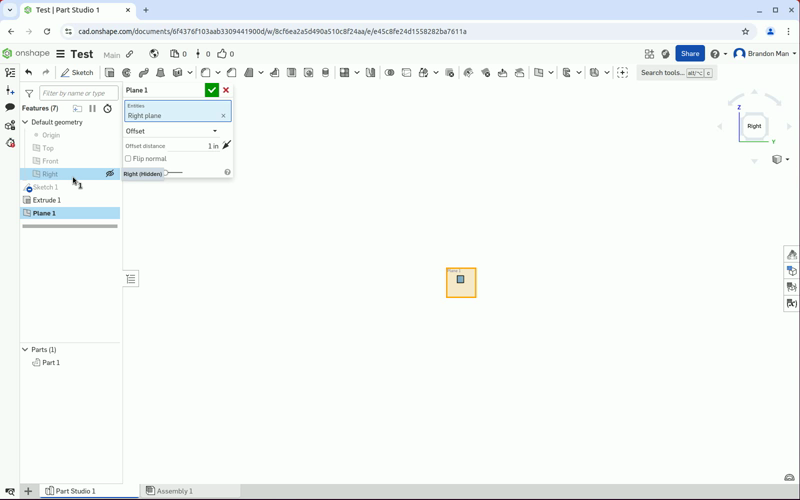
key(tab, 2)
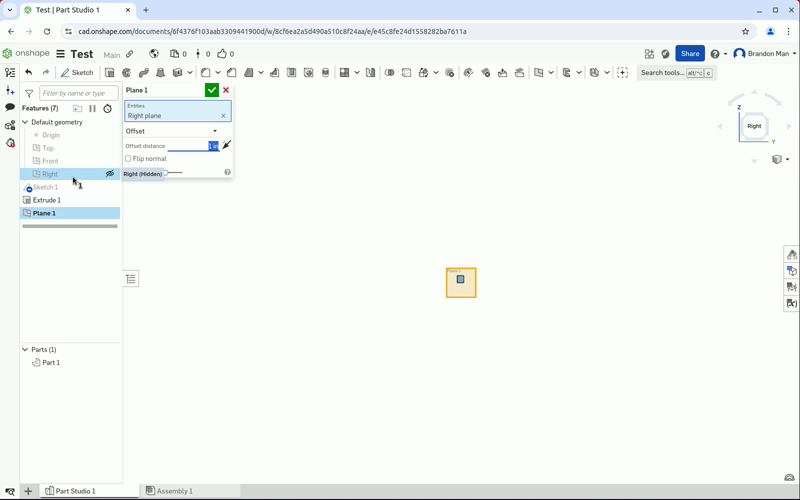
text(19.503)
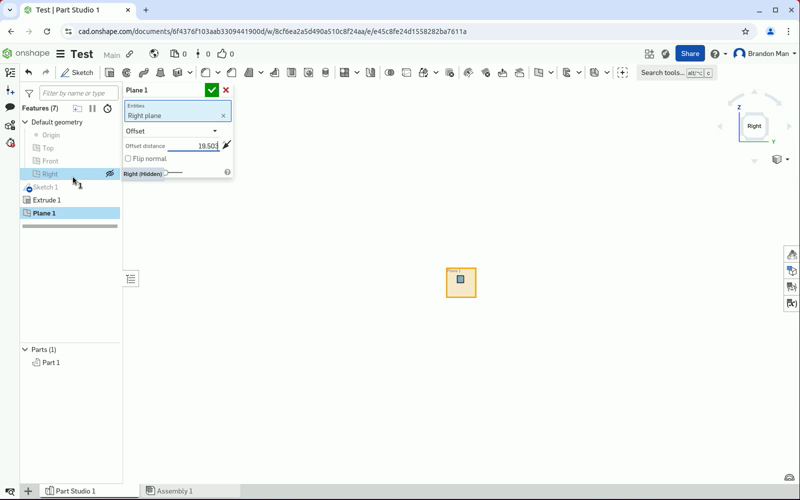
key(enter, 2)
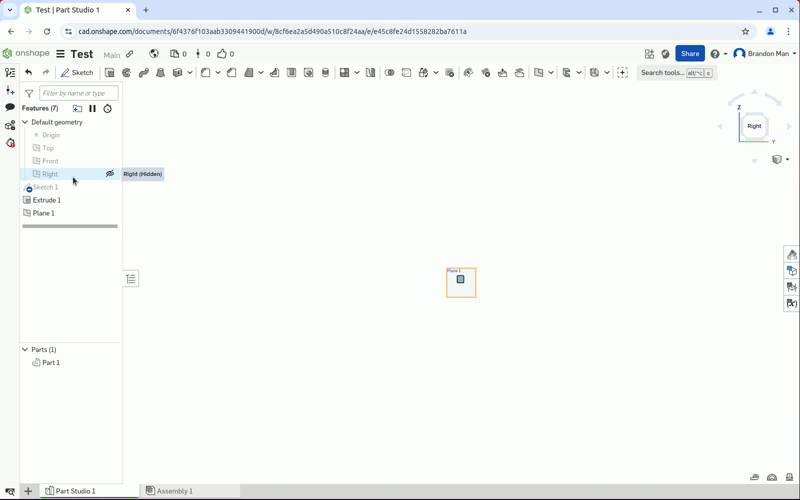
key(shift+s)
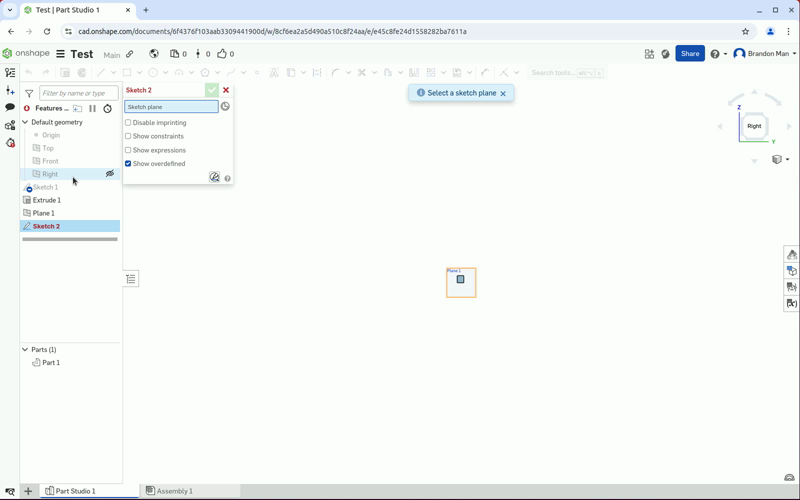
mouse_move(73, 215)
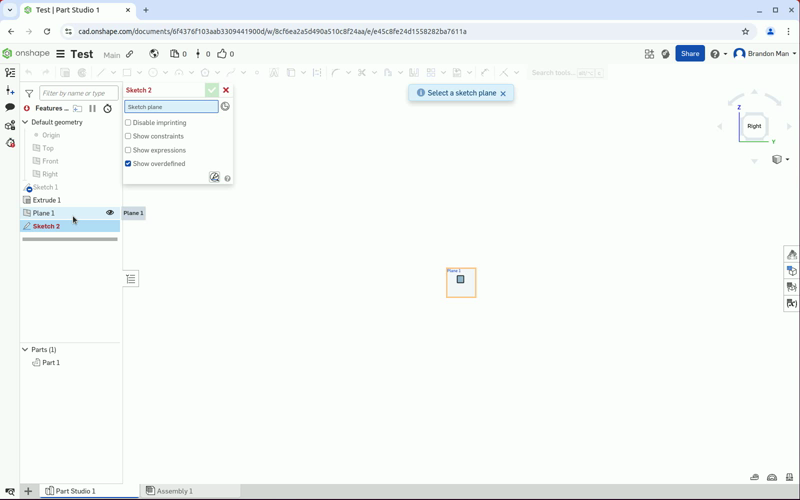
click(73, 215)
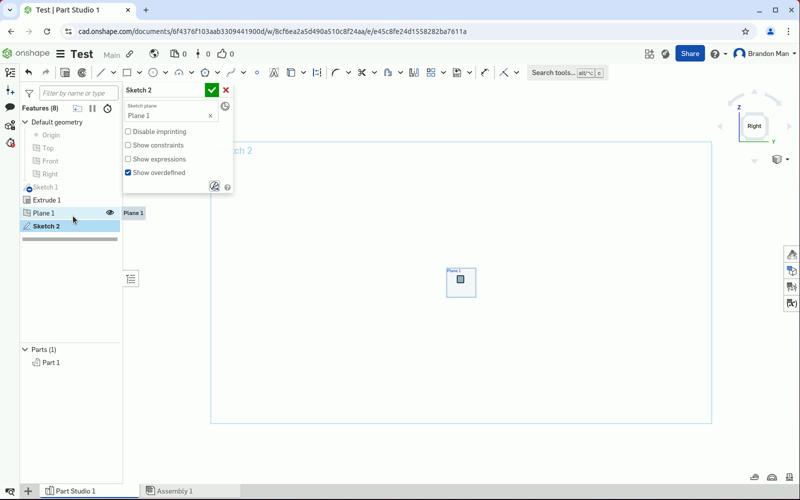
mouse_move(73, 352)
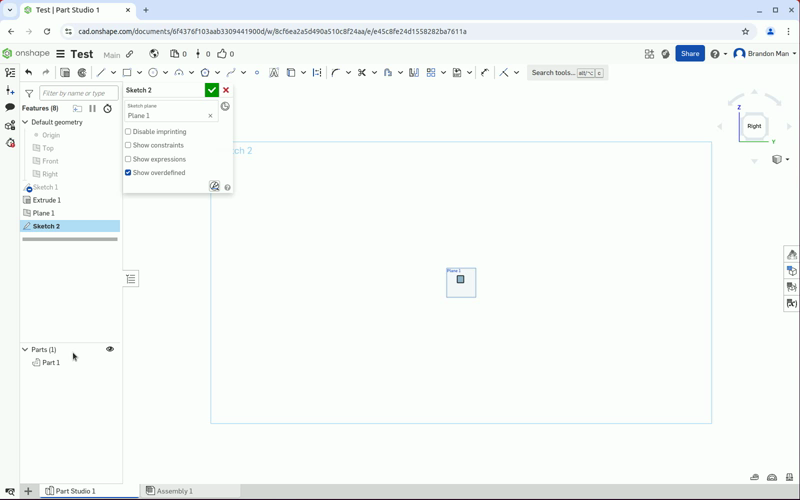
key(y)
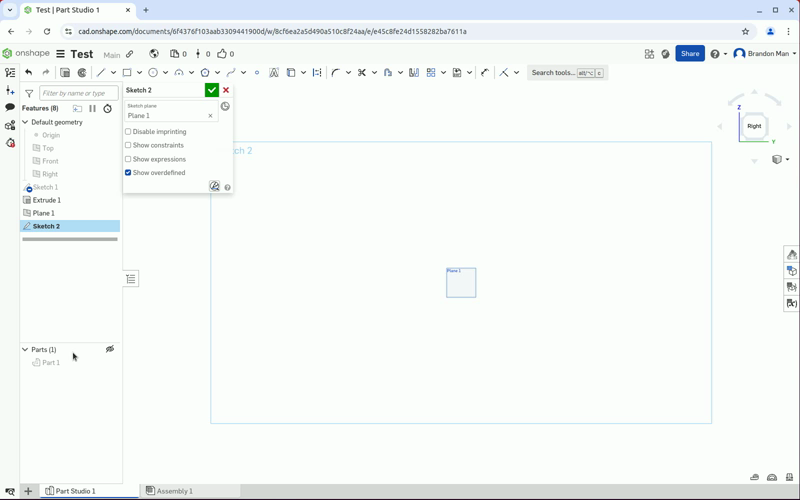
key(c)
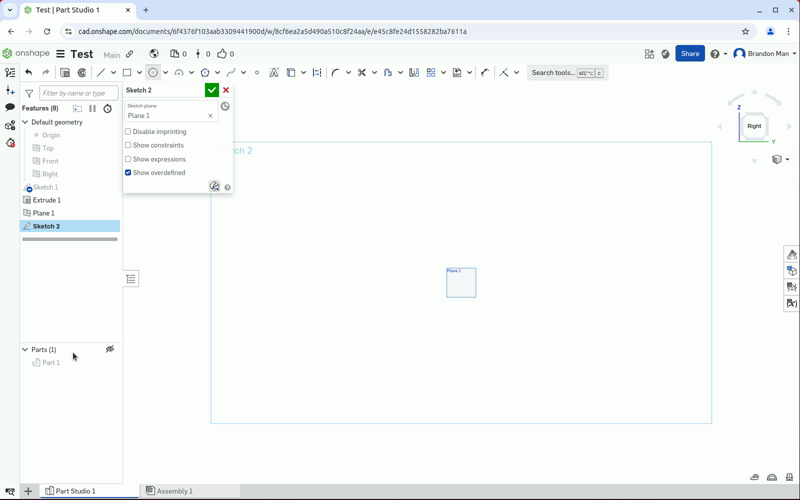
key_down(shift)
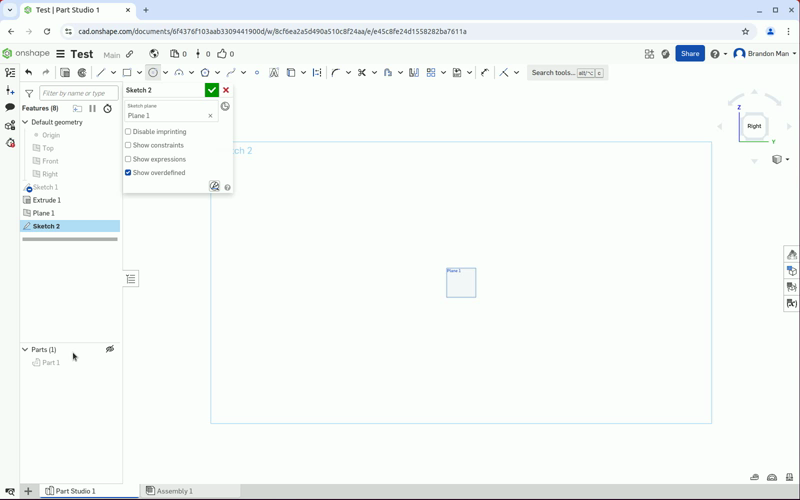
mouse_move(461, 279)
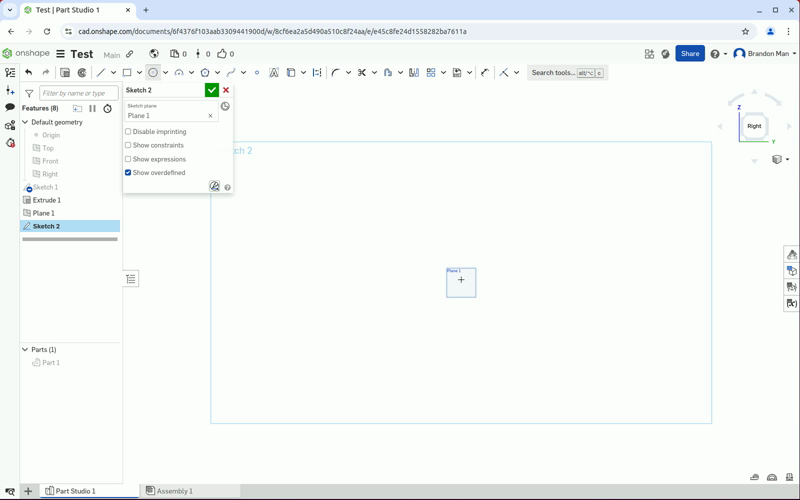
click(461, 279)
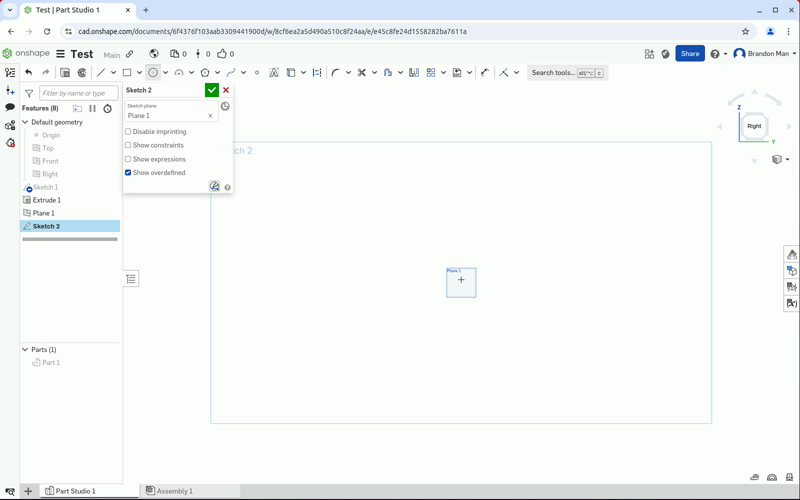
key_up(shift)
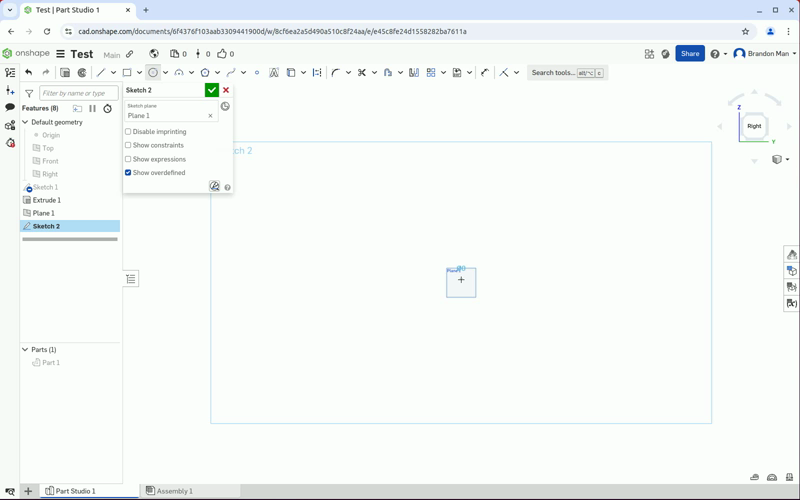
mouse_move(465, 279)
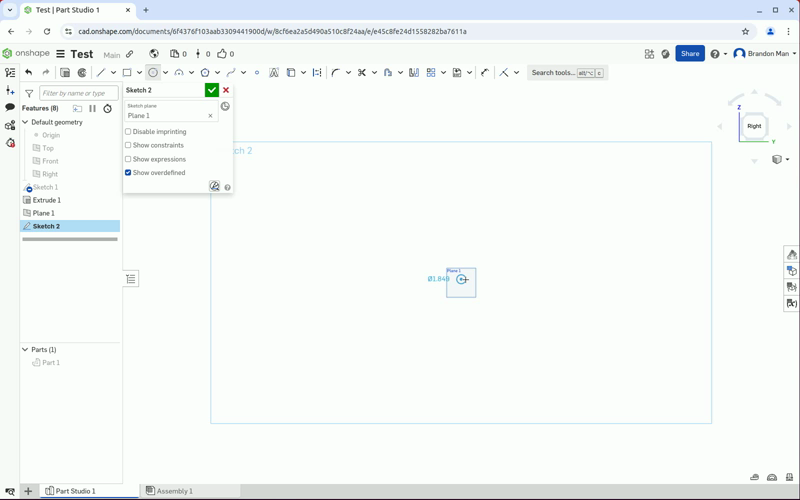
click(465, 279)
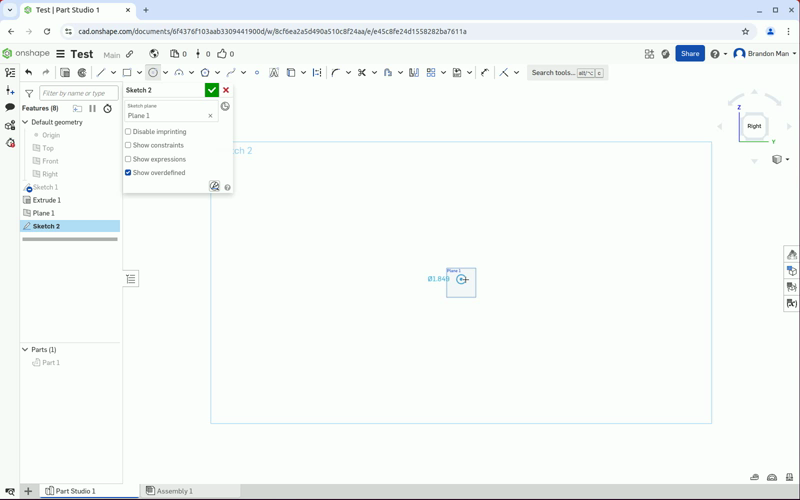
key(esc)
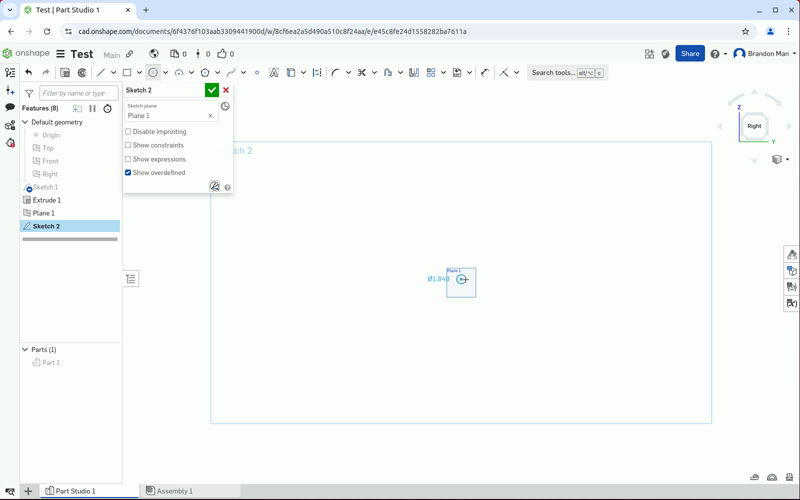
mouse_move(461, 275)
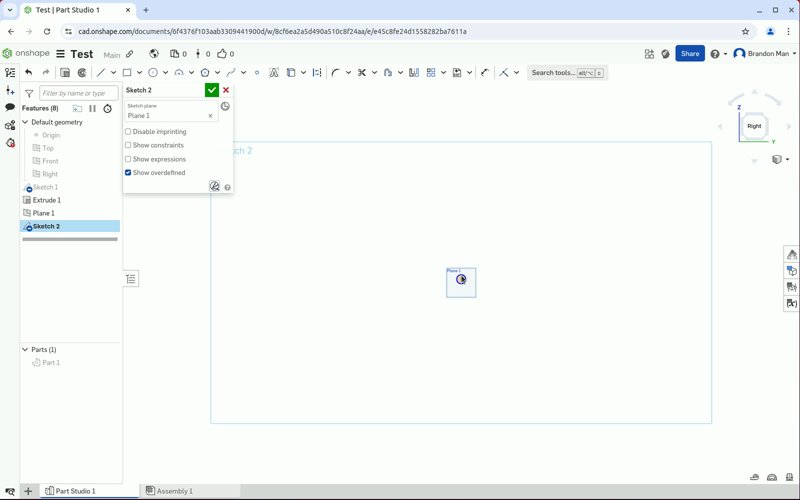
scroll(6)
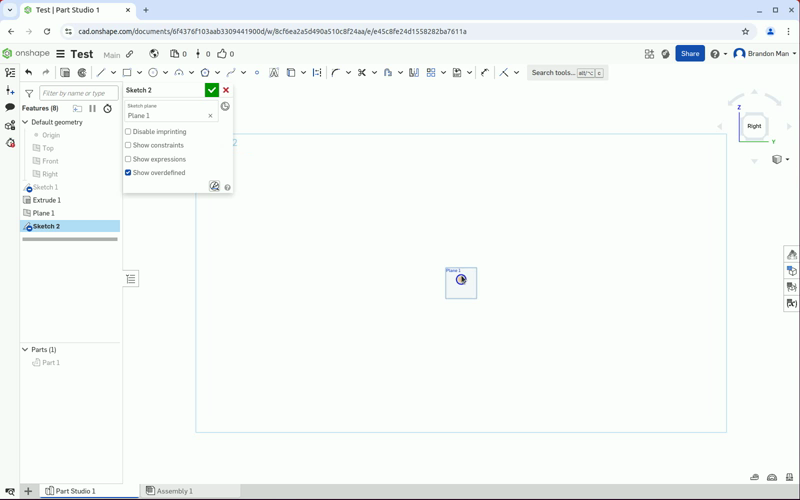
scroll(6)
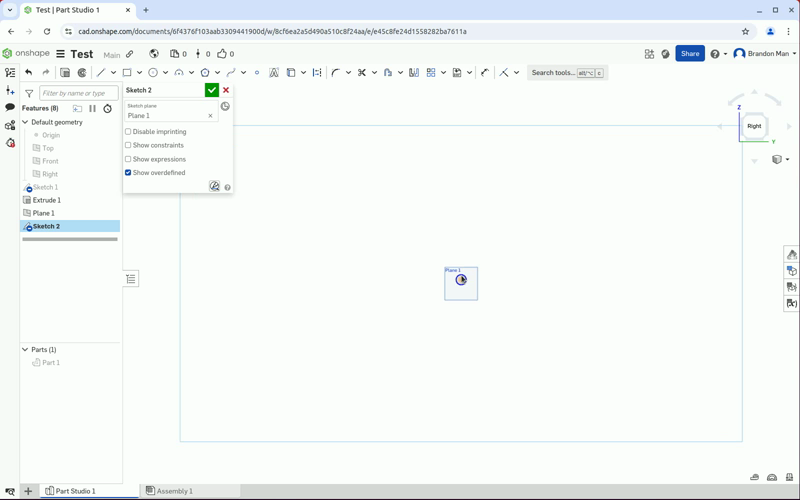
scroll(6)
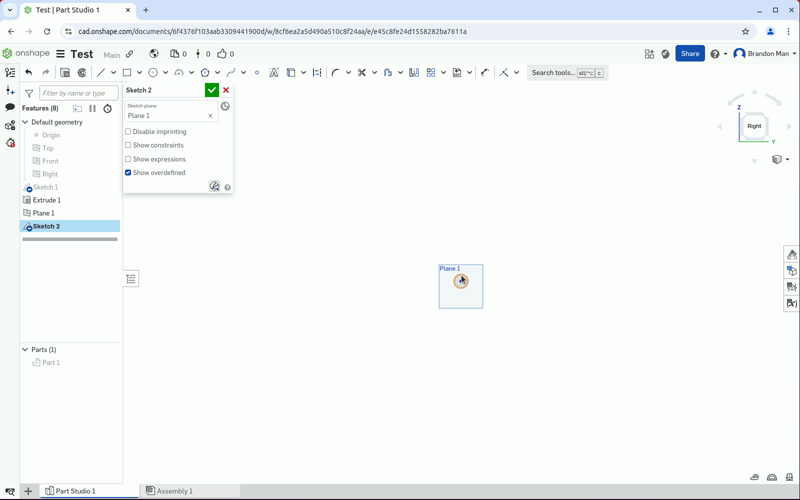
scroll(6)
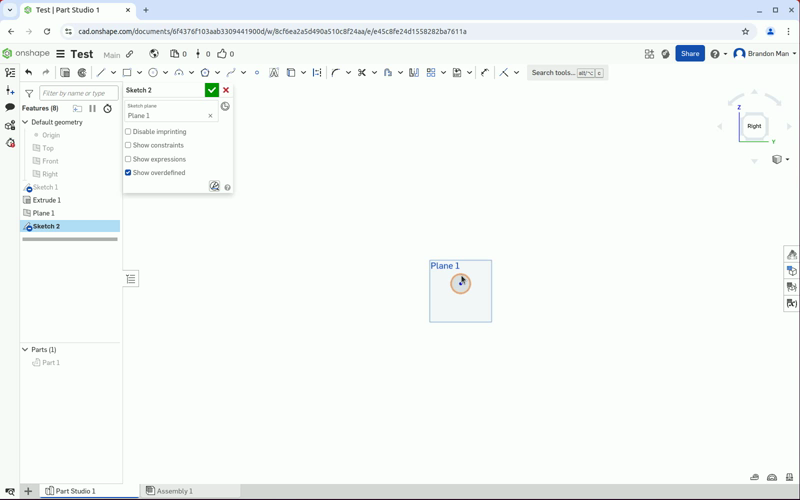
scroll(6)
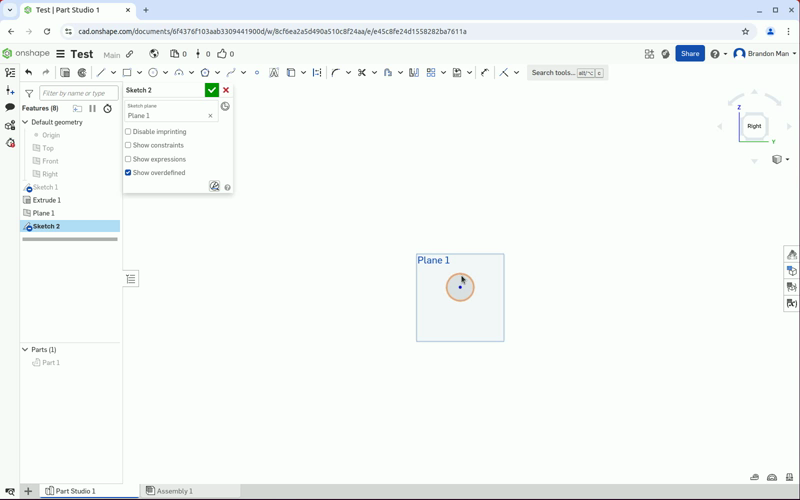
scroll(6)
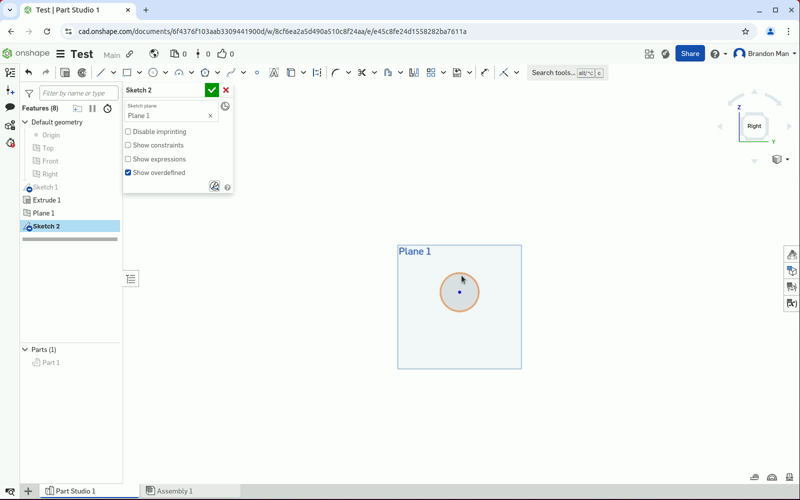
scroll(6)
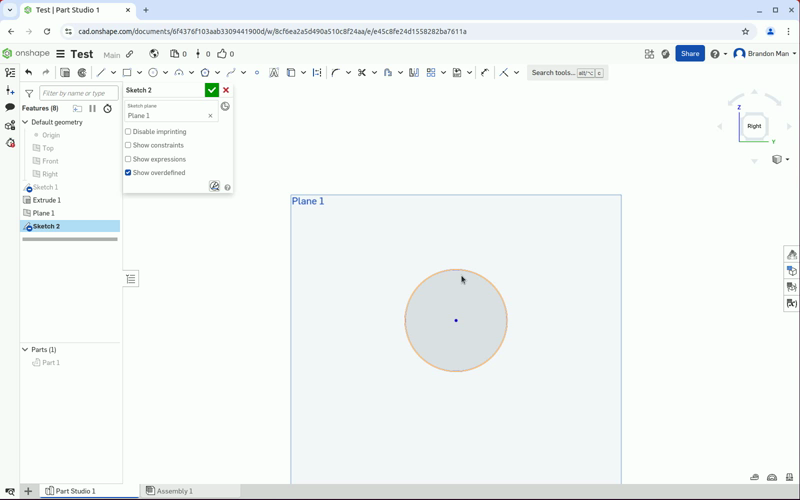
click(461, 275)
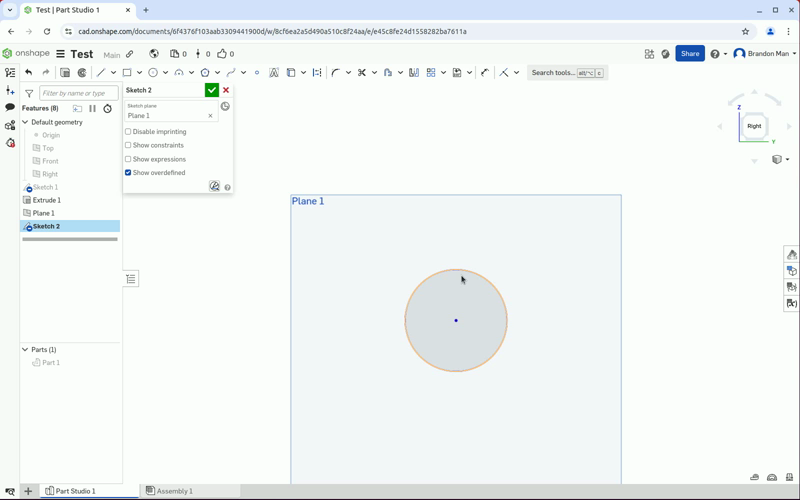
scroll(-6)
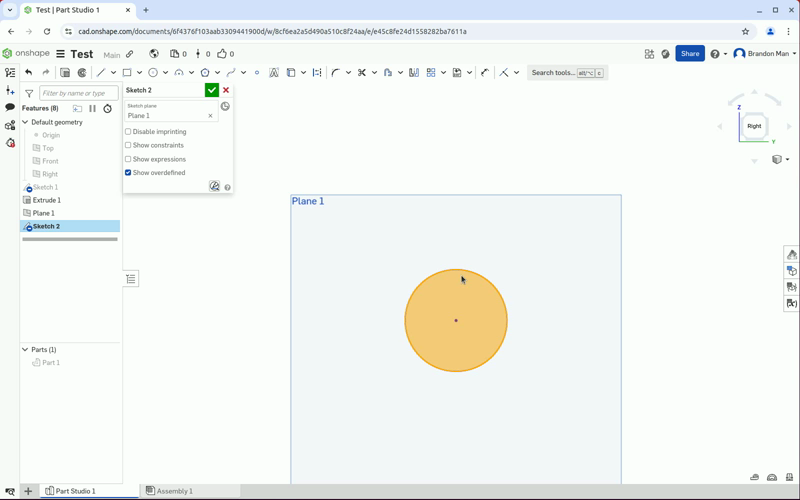
scroll(-6)
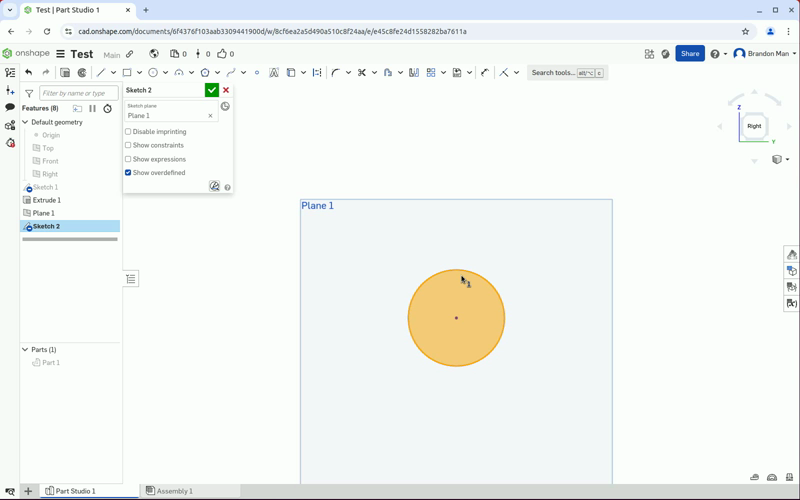
scroll(-6)
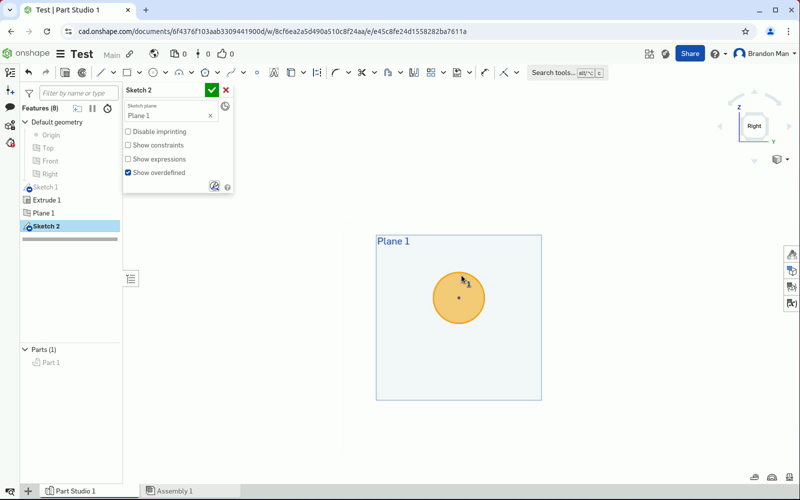
scroll(-6)
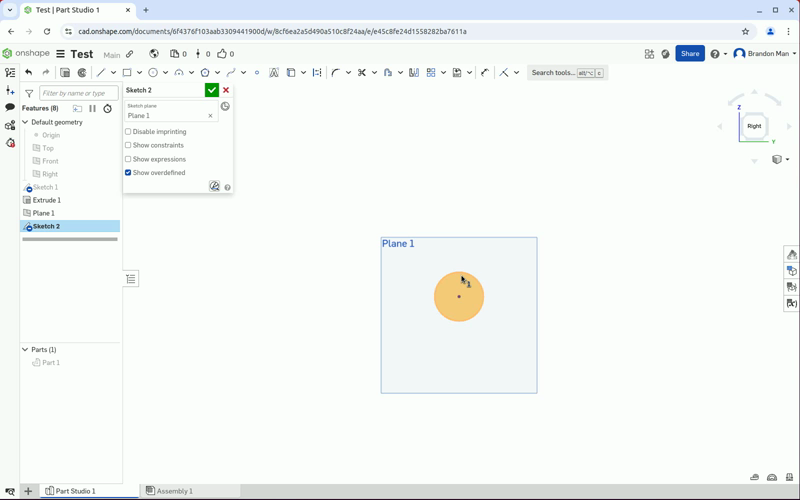
scroll(-6)
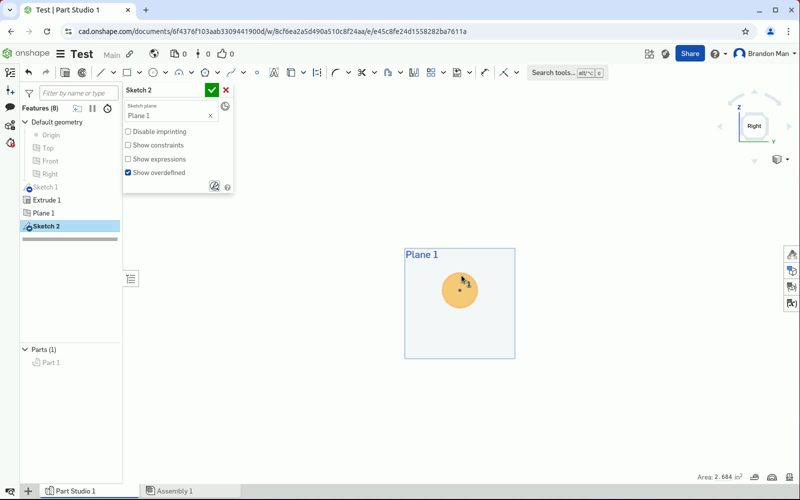
scroll(-6)
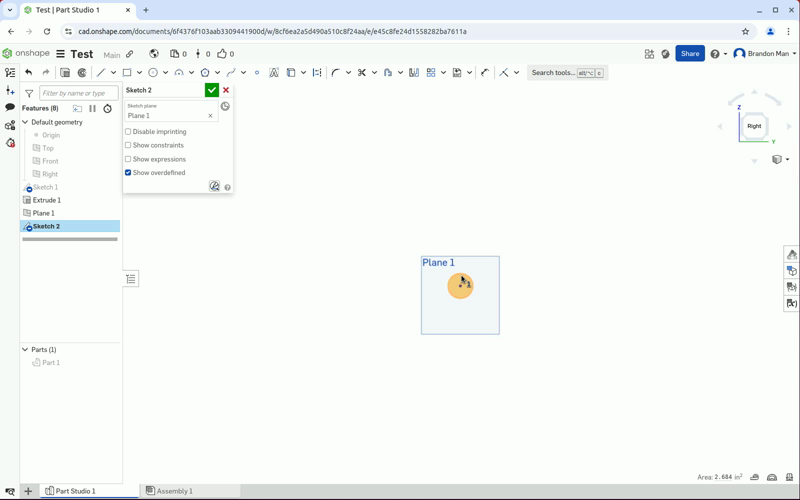
scroll(-6)
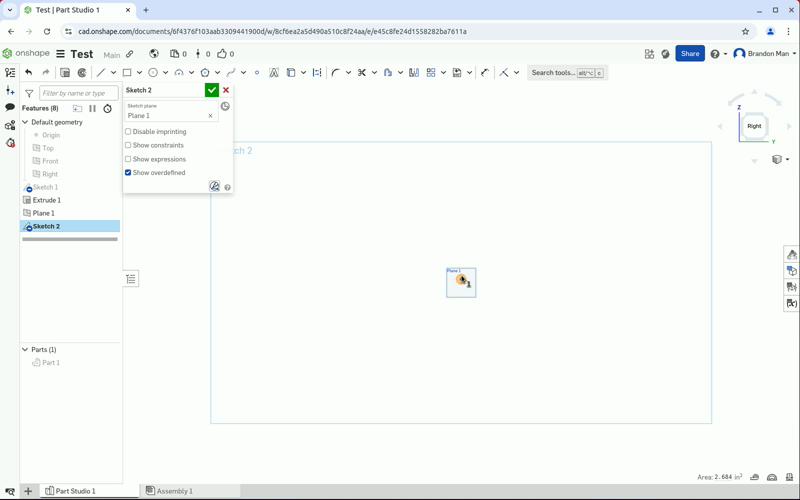
mouse_move(73, 352)
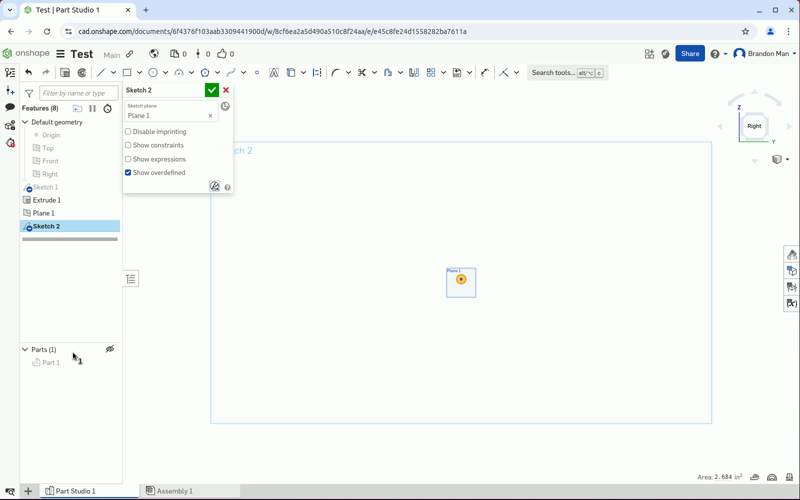
key(shift+y)
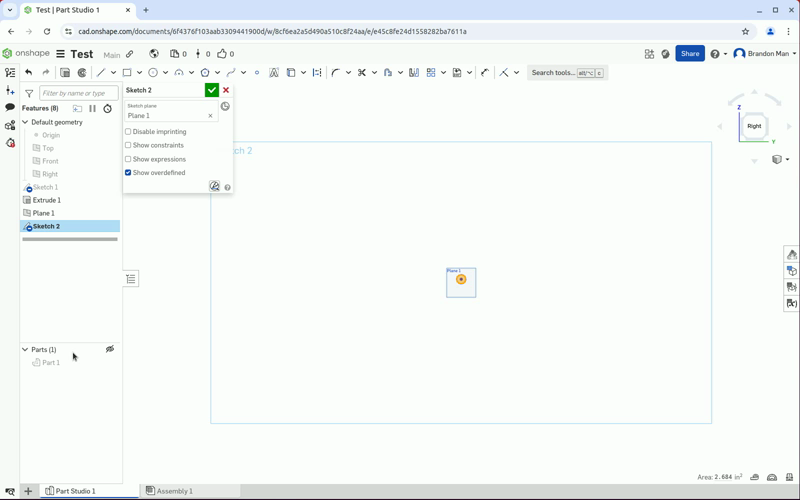
key(shift+e)
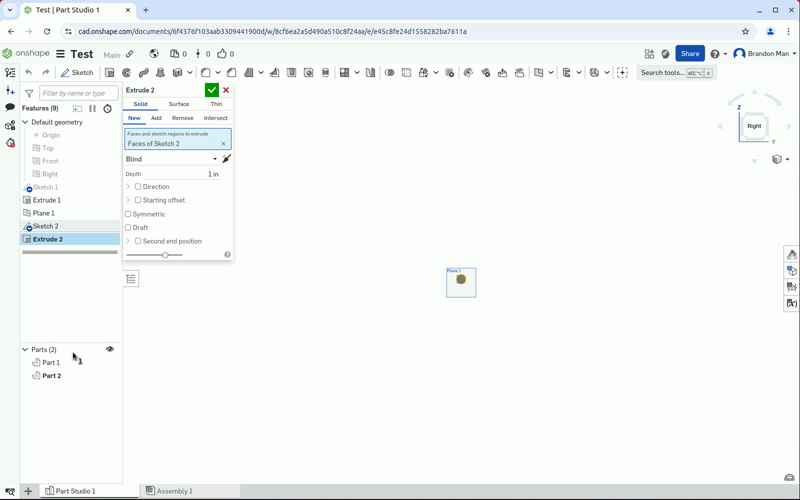
mouse_move(143, 106)
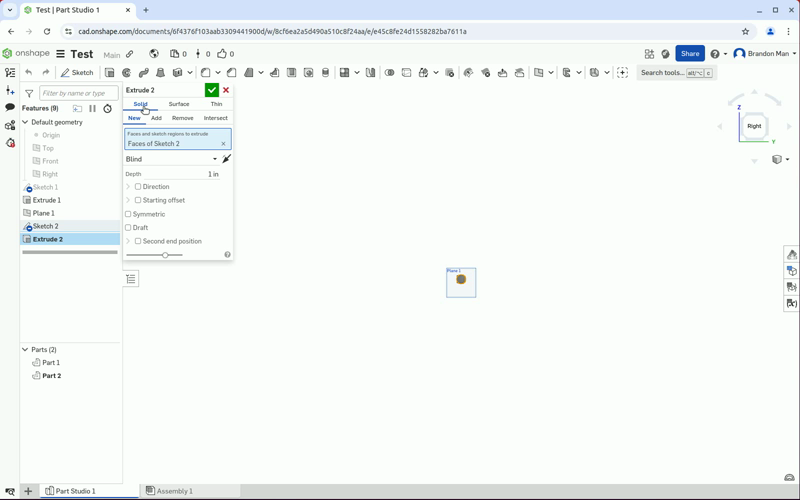
click(143, 106)
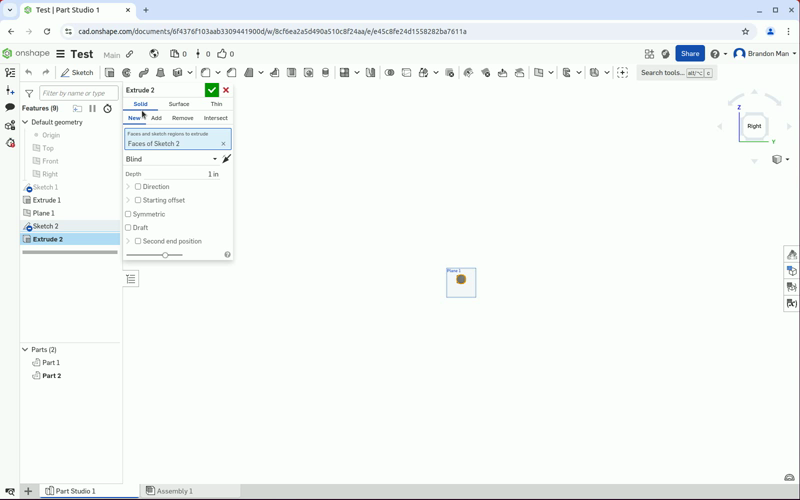
mouse_move(137, 120)
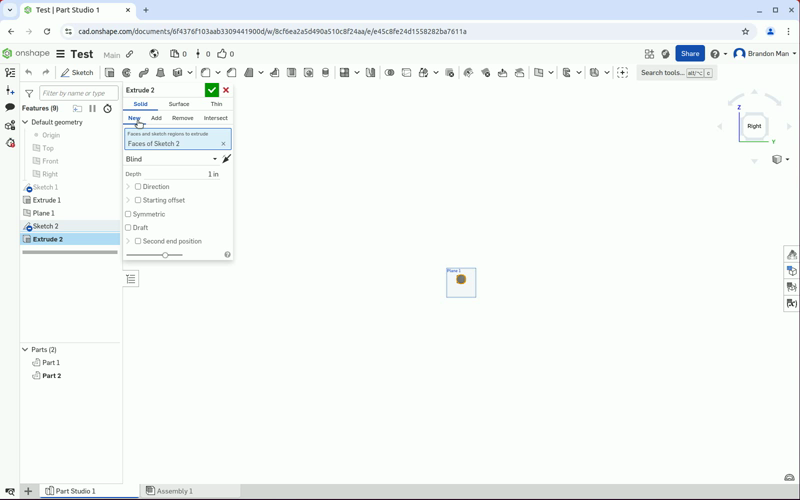
click(137, 120)
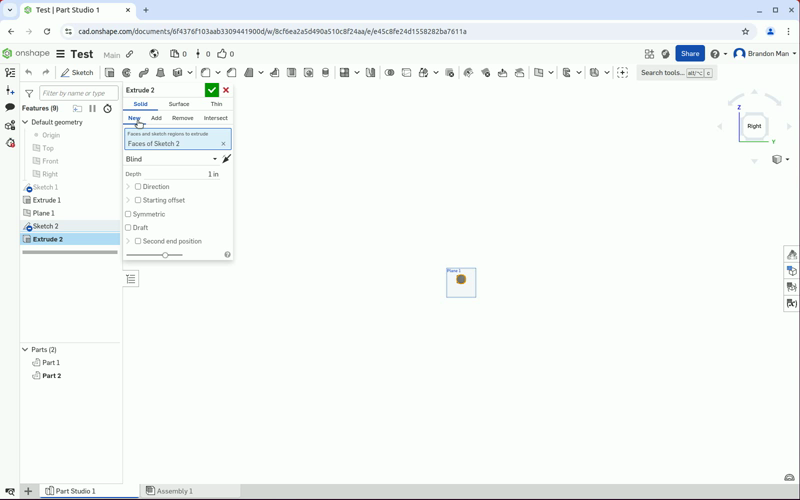
key(tab, 4)
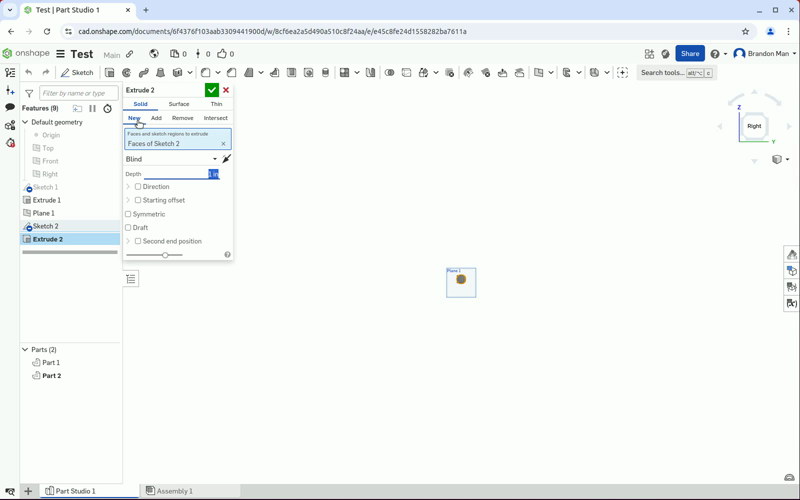
text(2.166)
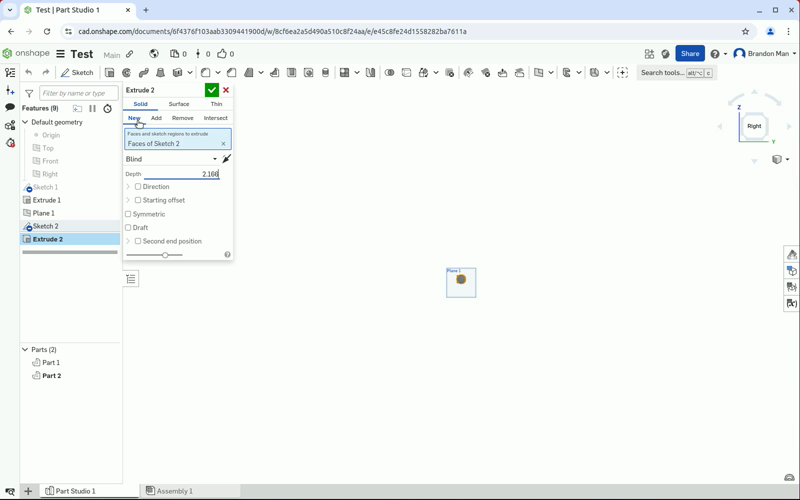
key(enter)
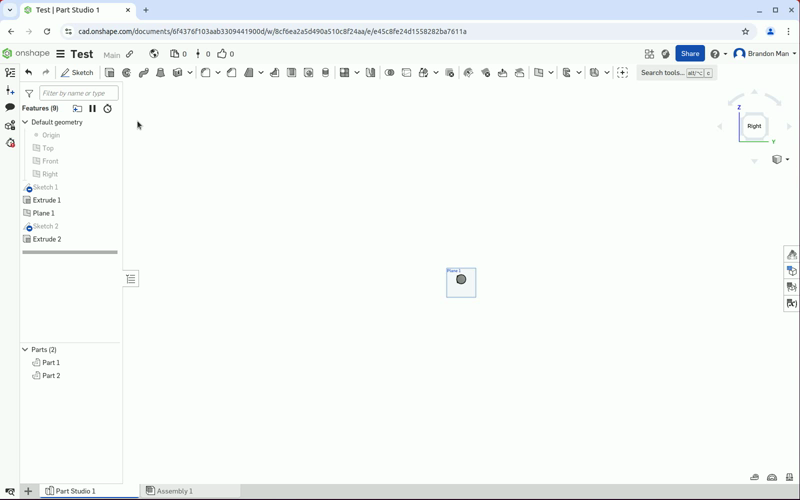
key(shift+h)
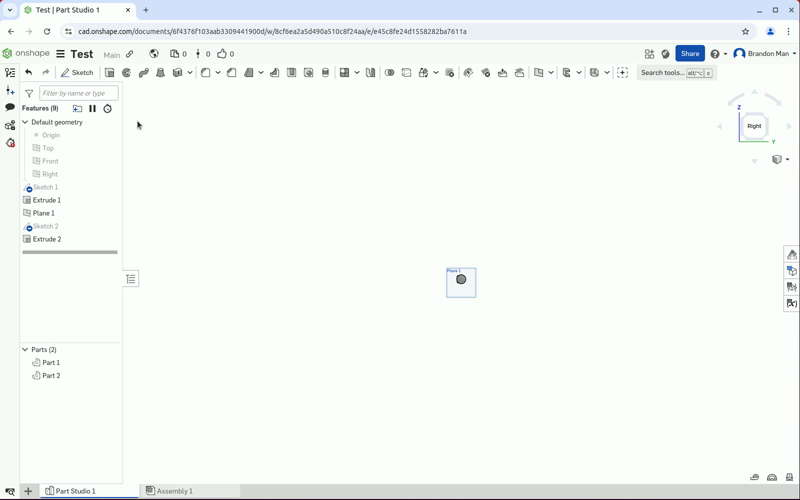
key(shift+h)
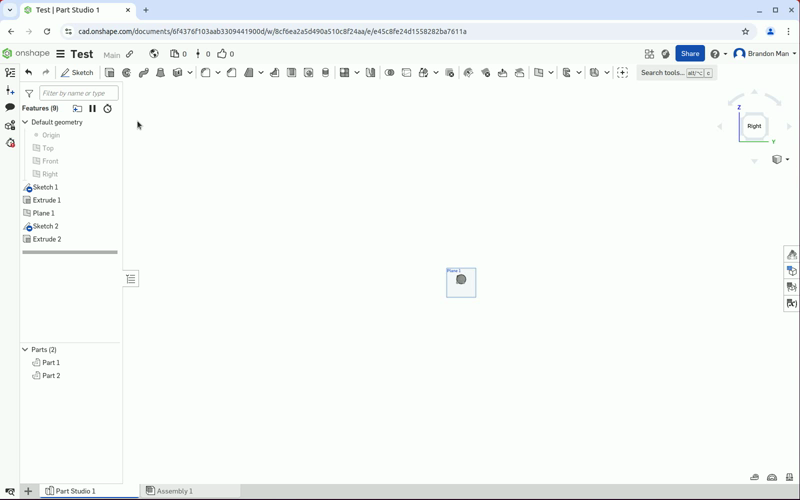
key(shift+7)
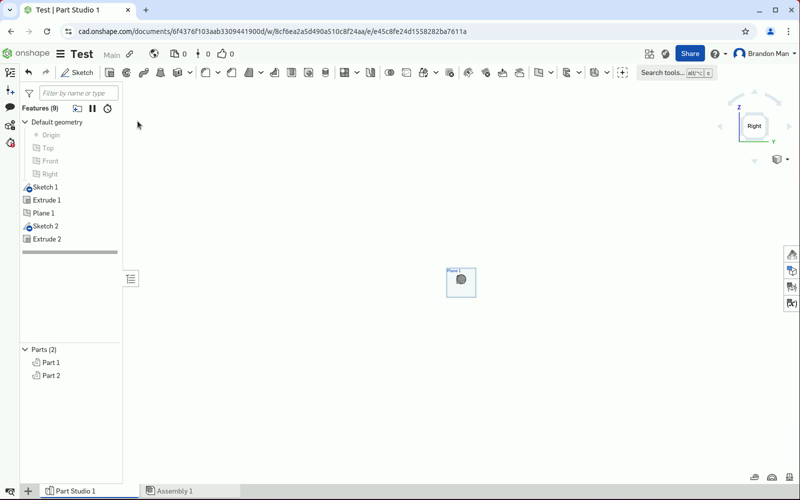
key(right, 2)
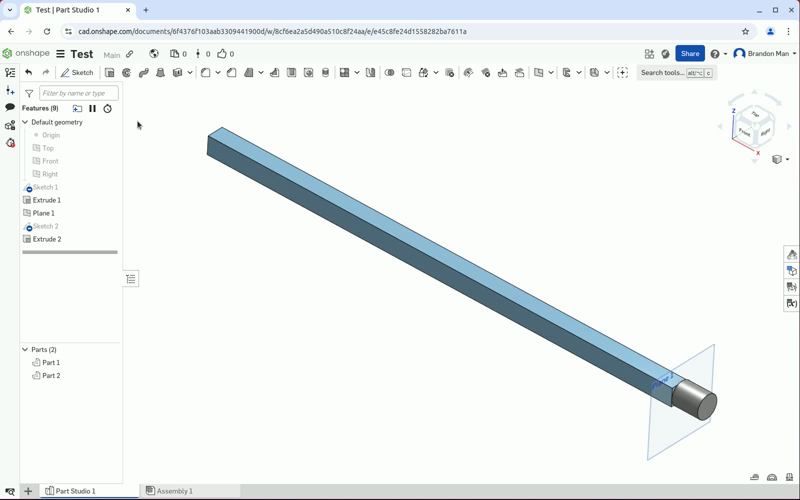
key(down, 2)
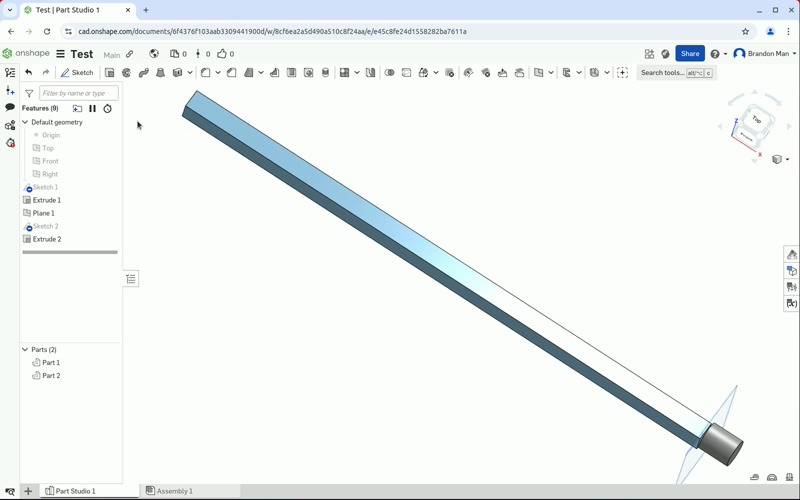
key(up, 2)
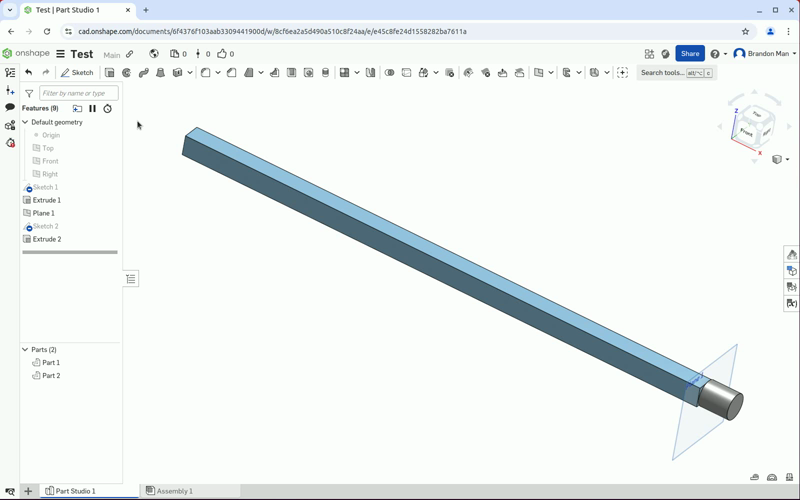
key(left, 2)
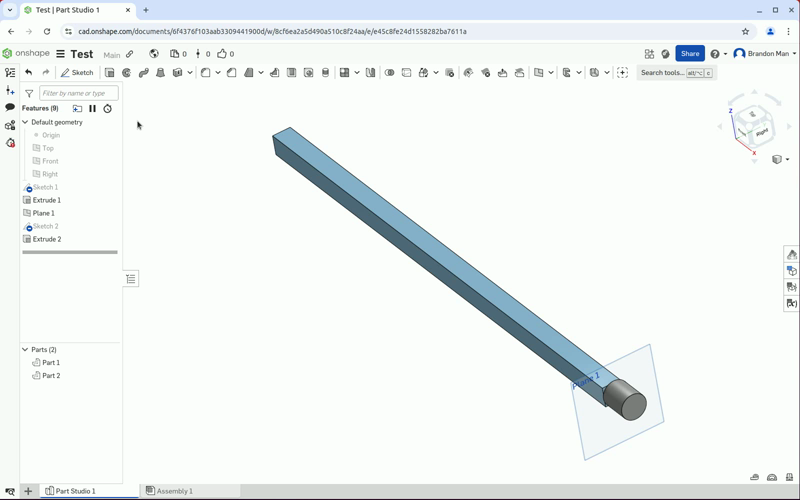
mouse_move(73, 189)
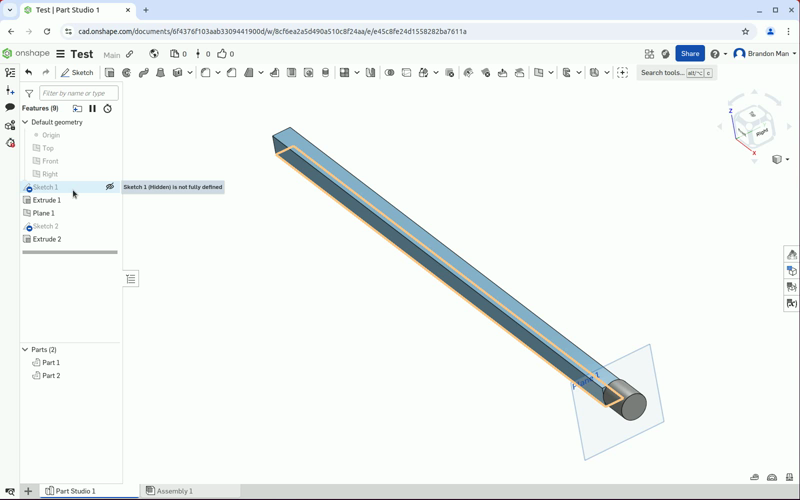
click(73, 189)